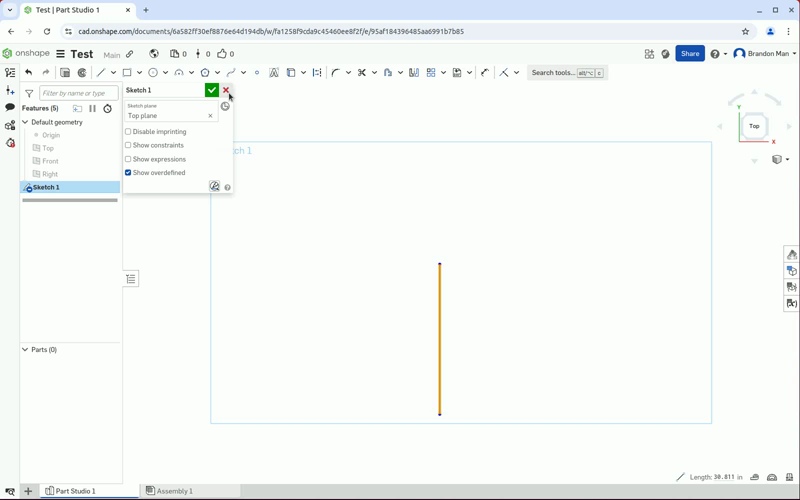
key(shift+h)
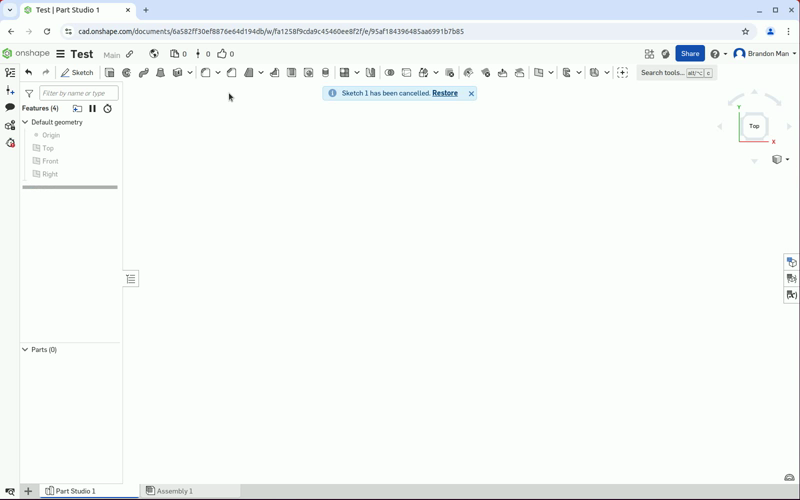
mouse_move(73, 352)
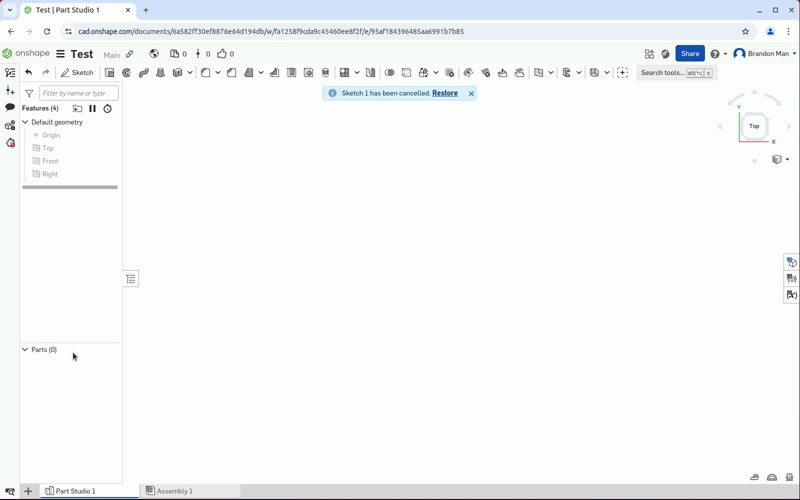
key(y)
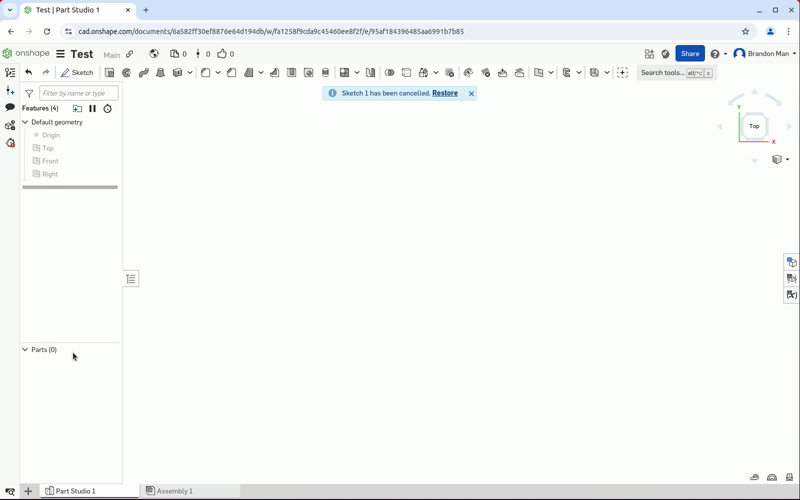
key(shift+p)
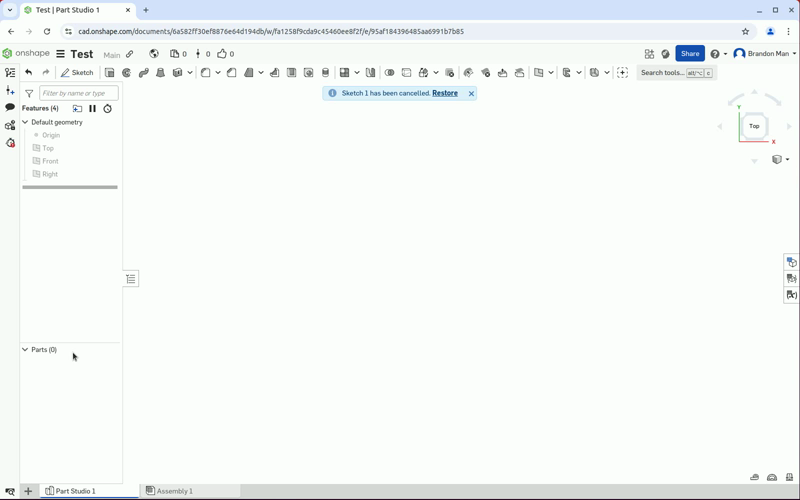
key(space)
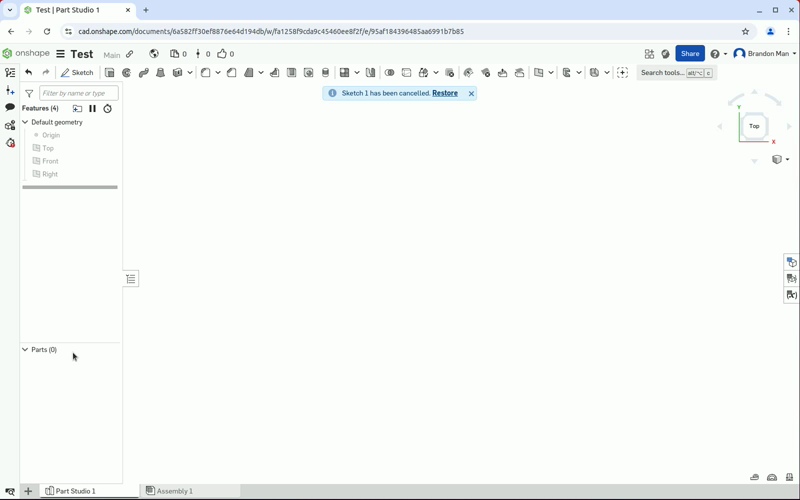
key_down(shift)
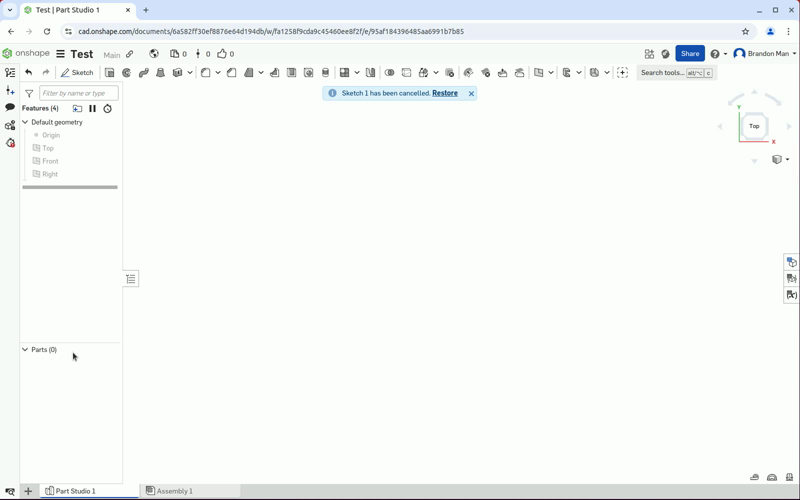
key(up)
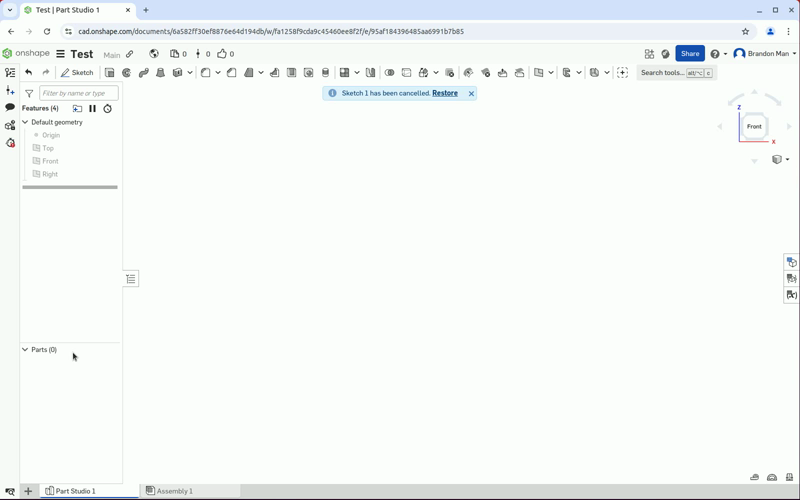
key_up(shift)
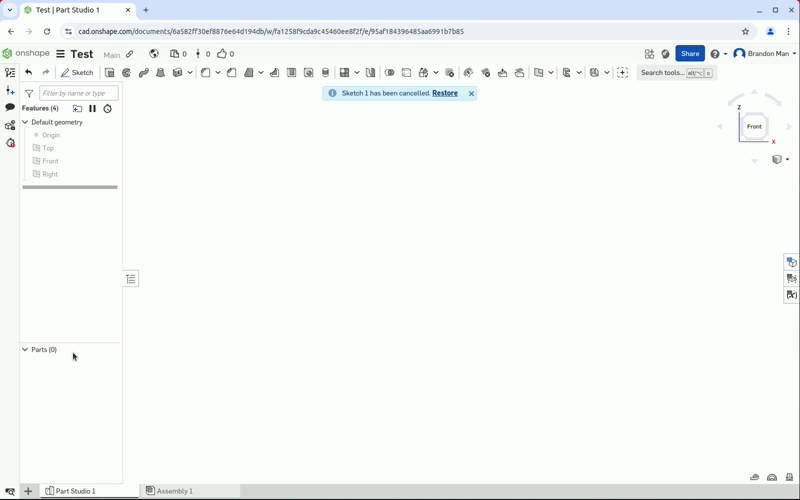
key(space)
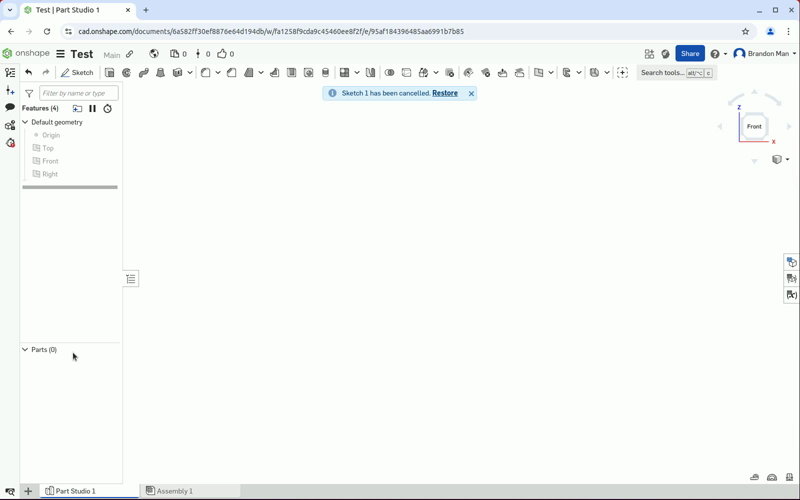
key_down(shift)
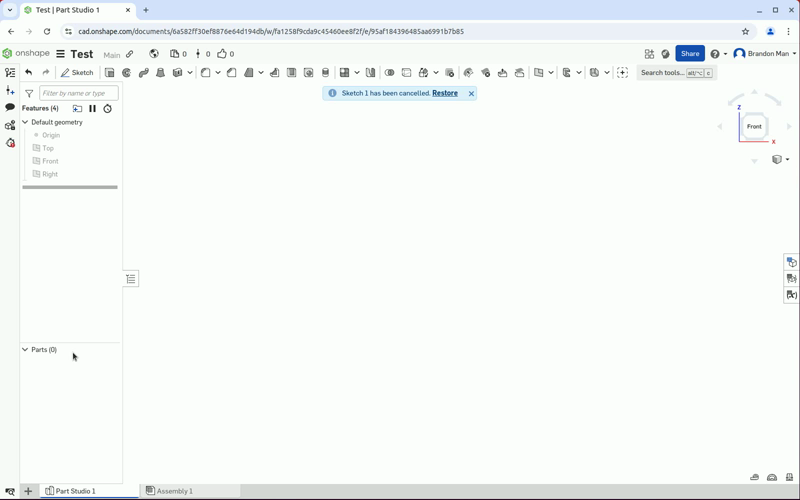
key(left)
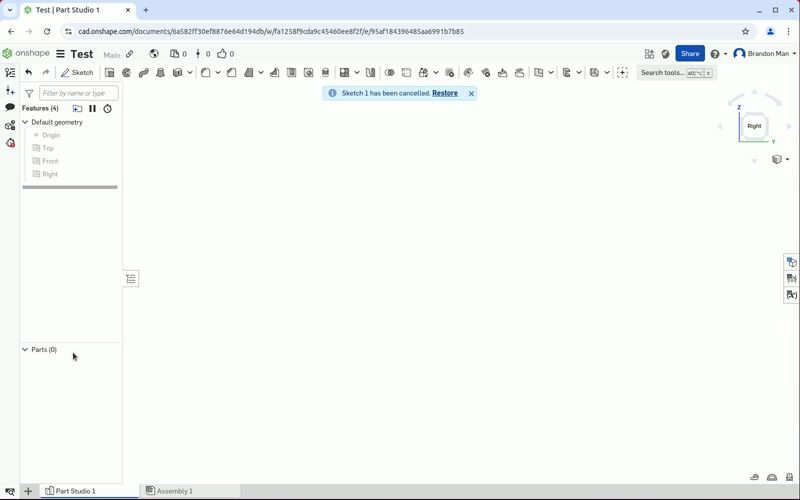
key_up(shift)
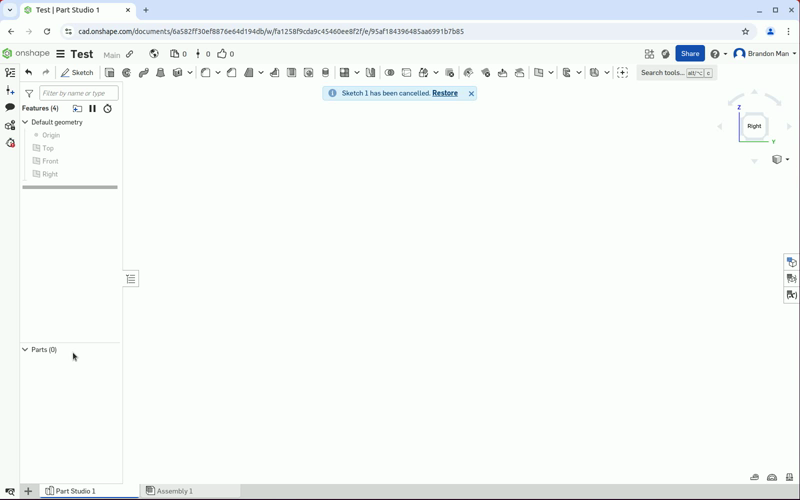
mouse_move(73, 352)
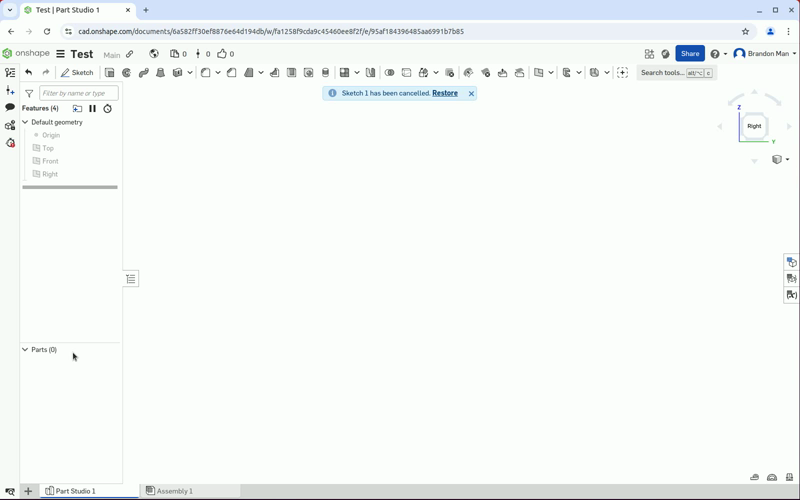
key(shift+y)
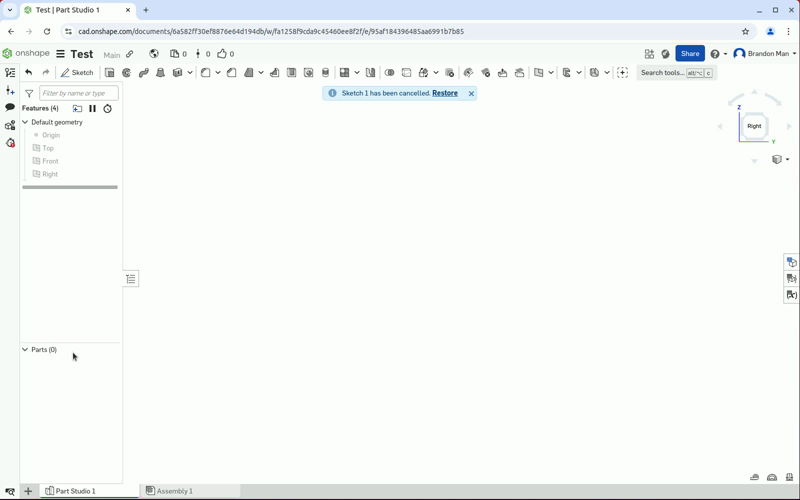
key(shift+s)
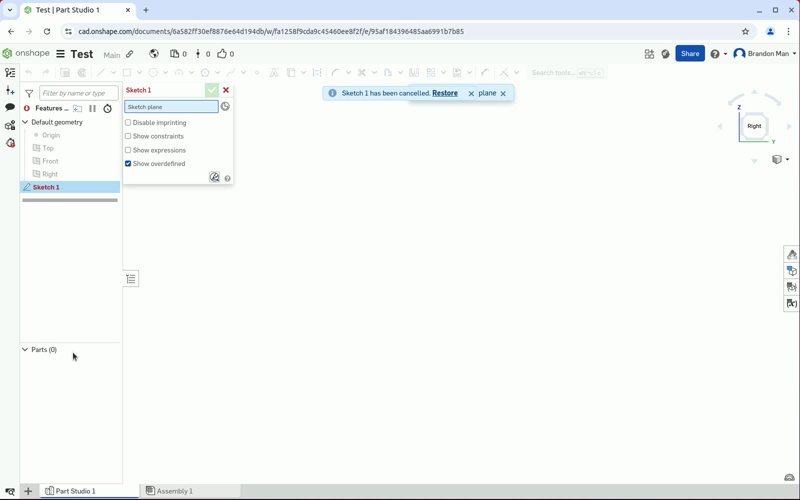
mouse_move(73, 176)
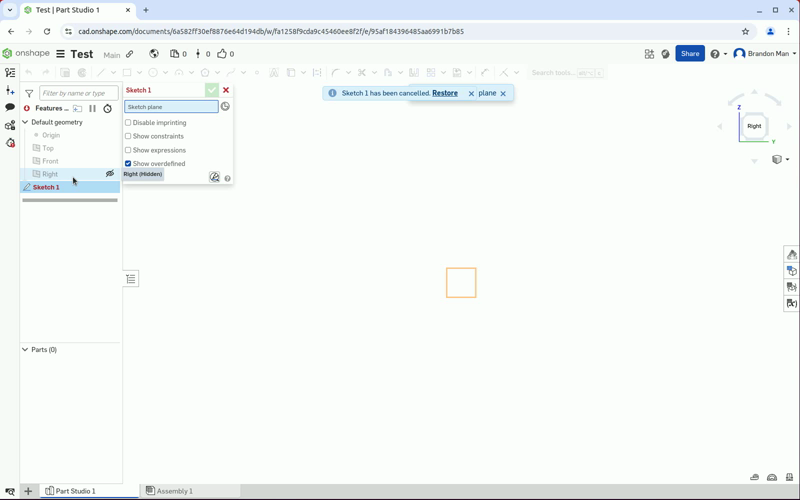
click(73, 176)
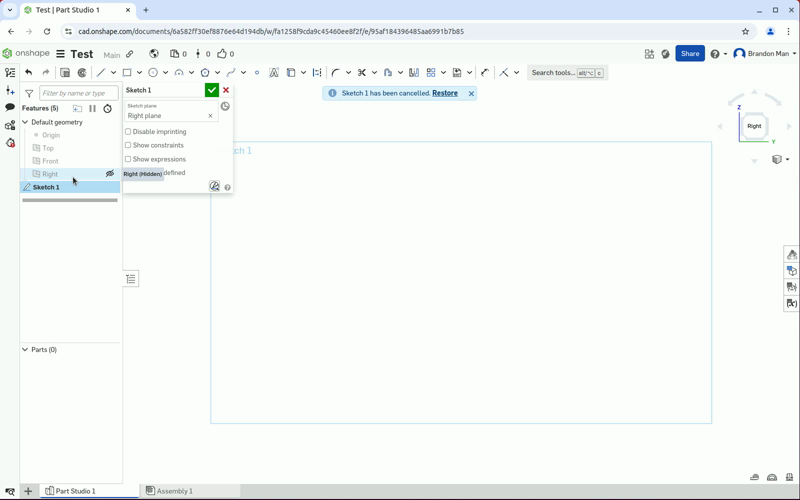
mouse_move(73, 352)
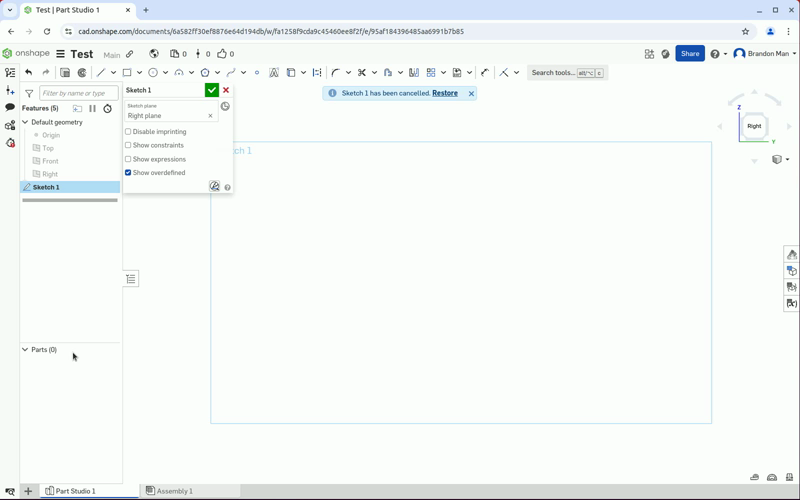
key(y)
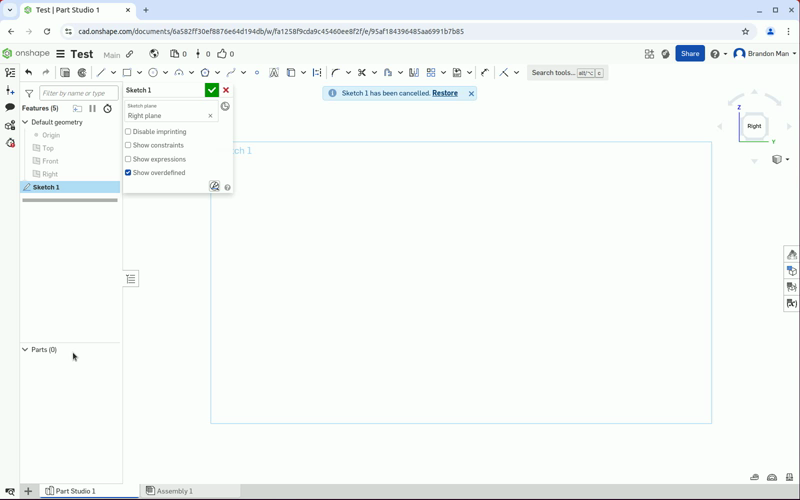
key(l)
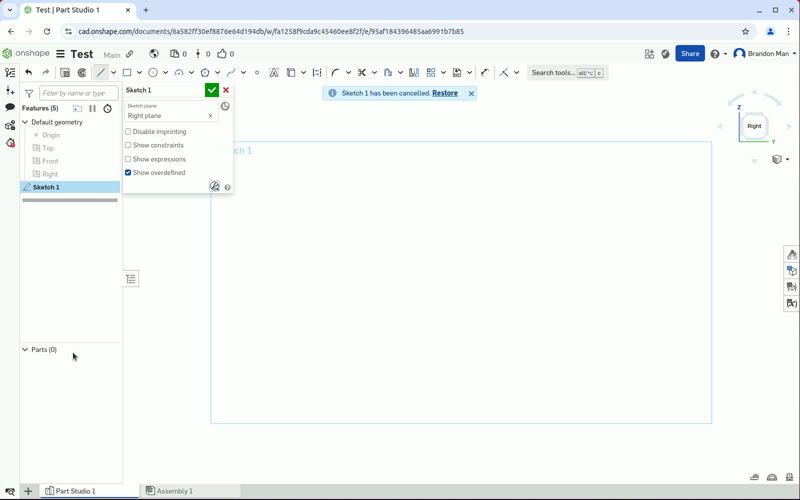
key_down(shift)
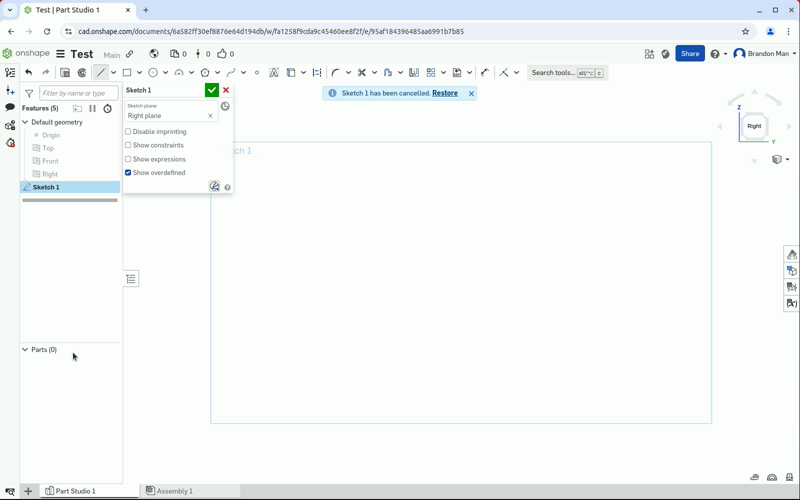
mouse_move(460, 282)
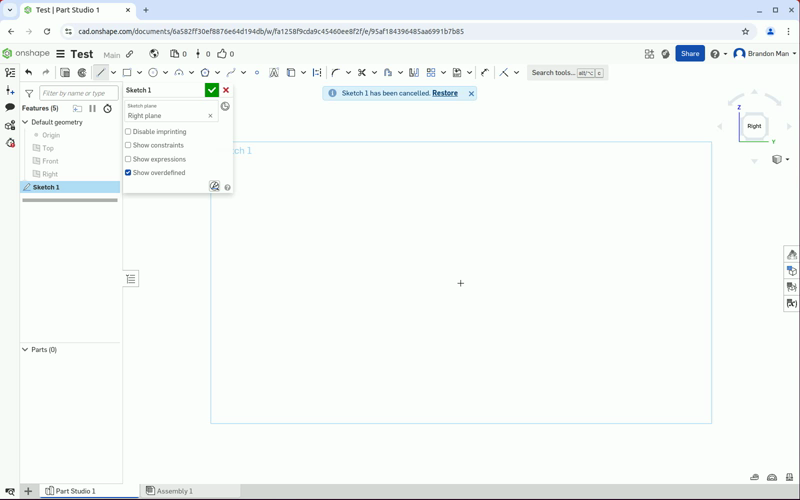
click(460, 282)
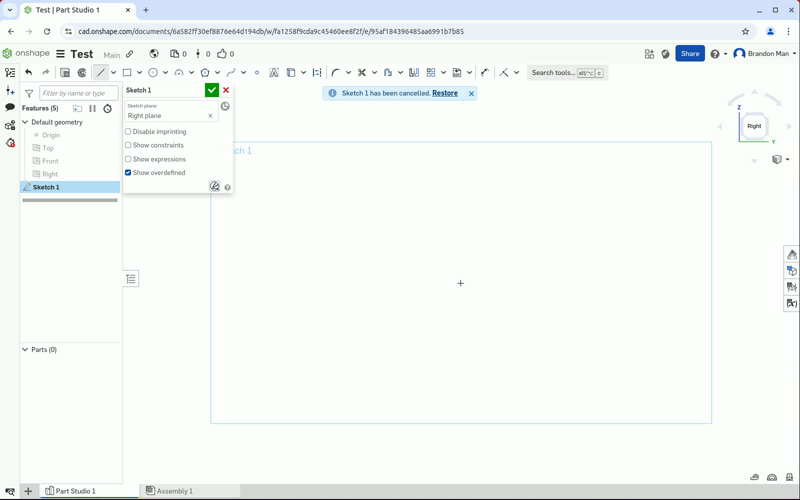
key_up(shift)
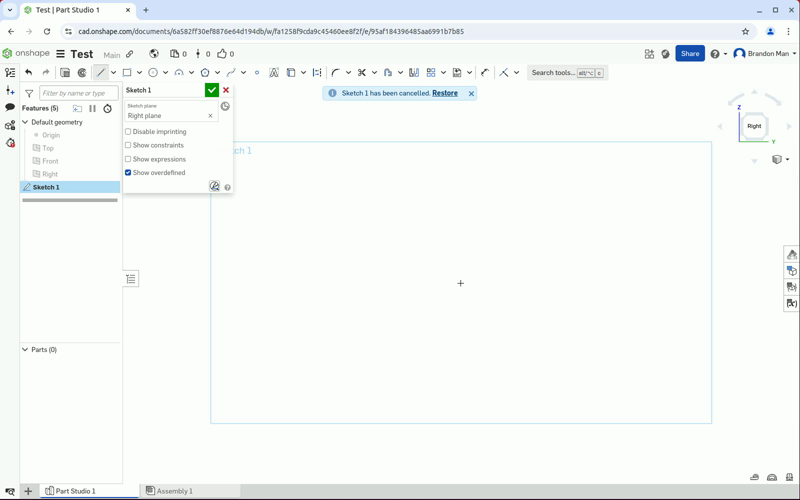
key_down(shift)
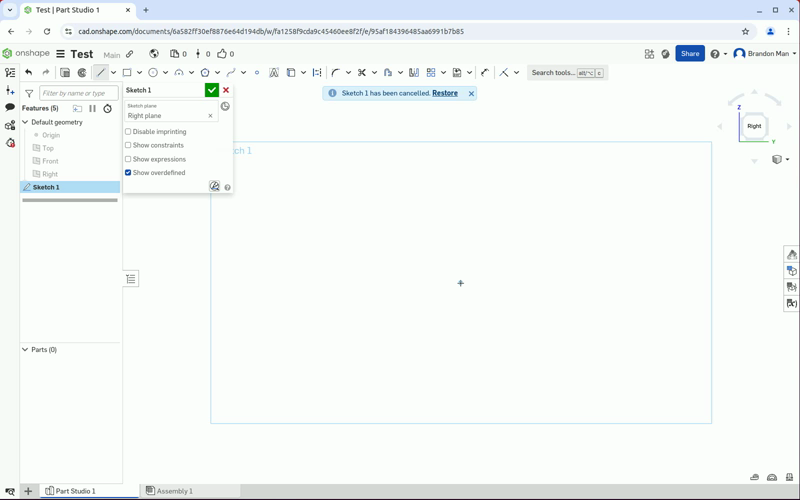
mouse_move(490, 282)
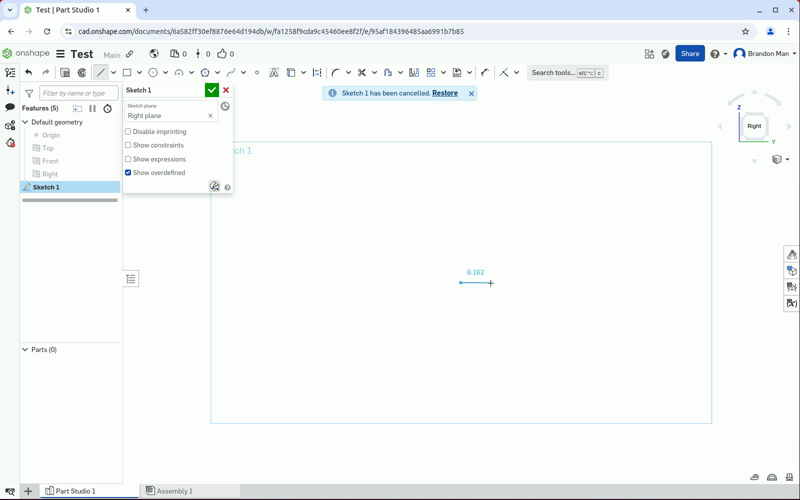
mouse_move(516, 282)
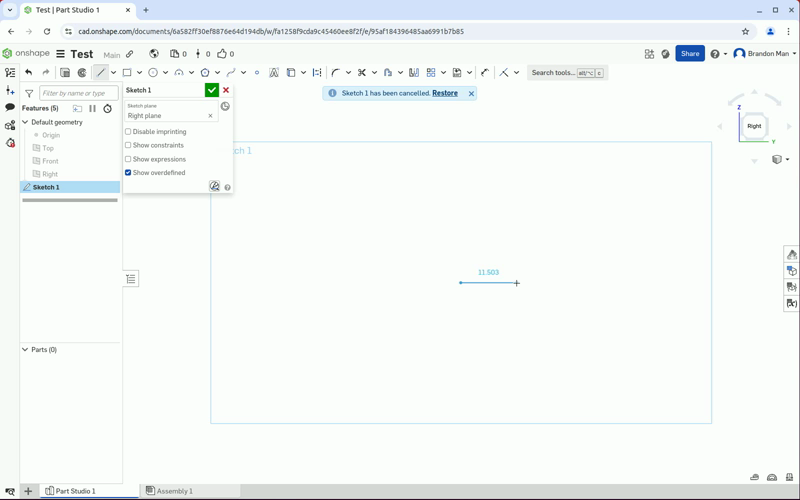
click(516, 282)
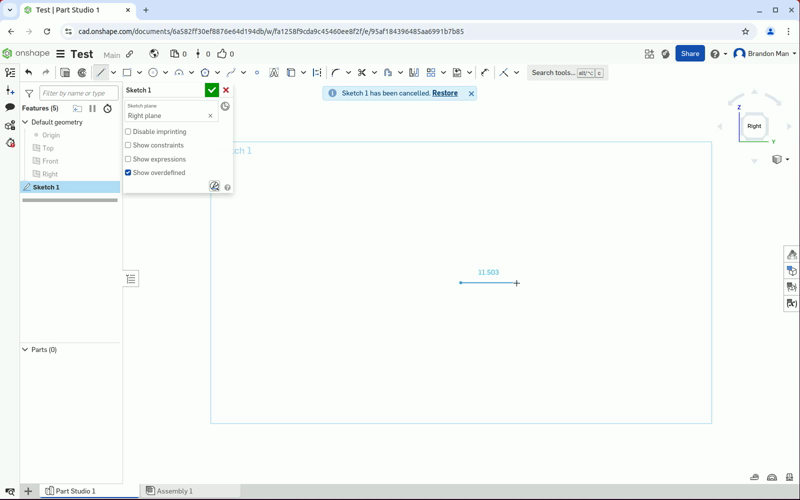
key_up(shift)
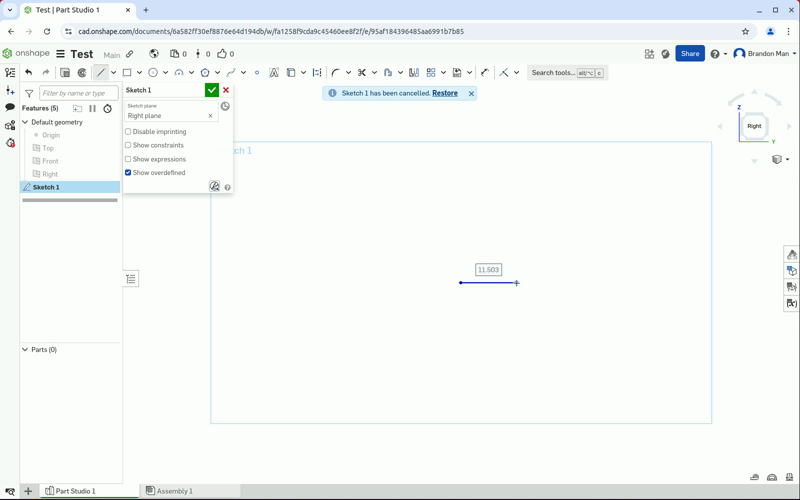
key_down(shift)
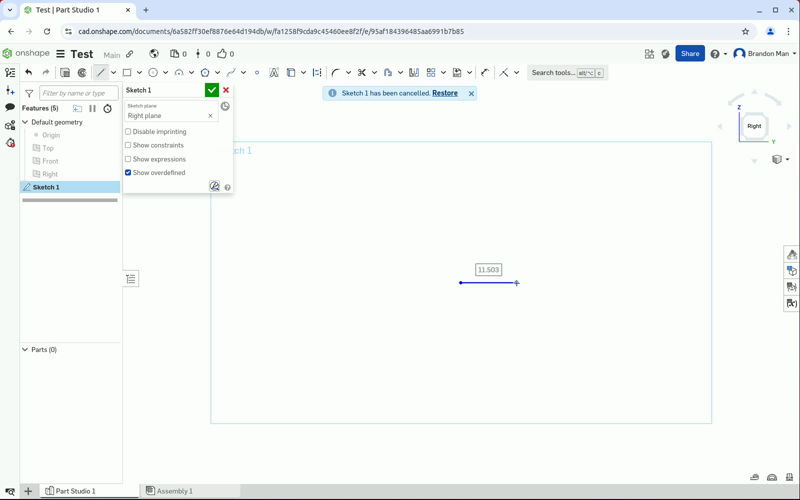
mouse_move(516, 198)
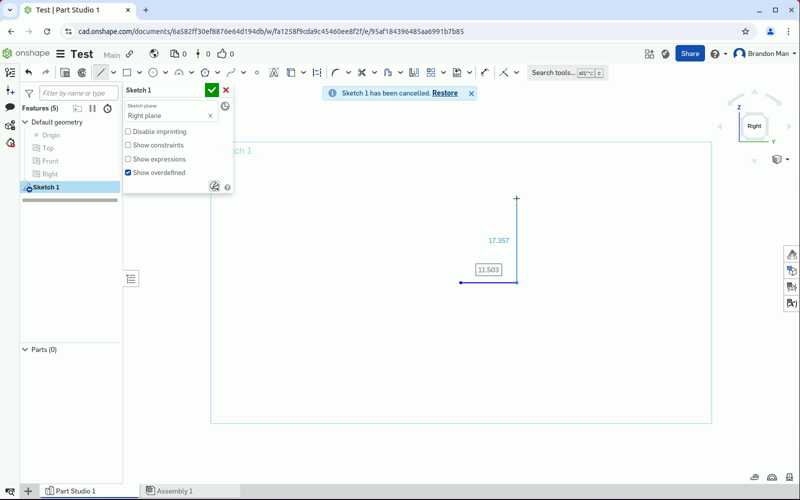
click(516, 198)
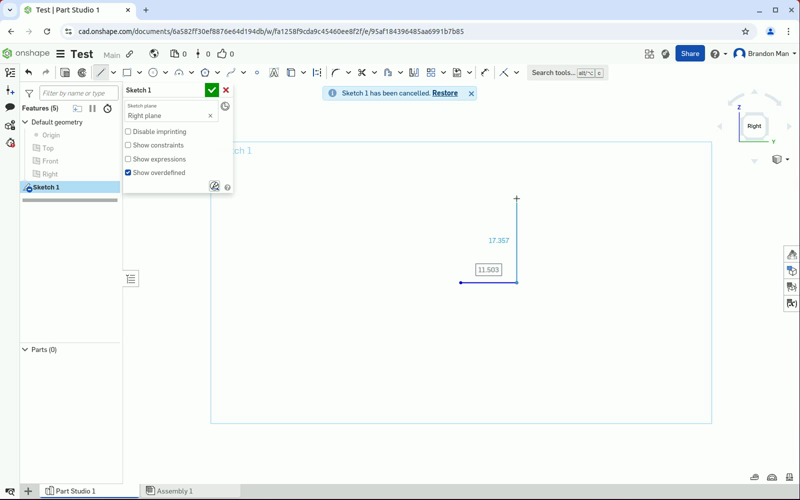
key_up(shift)
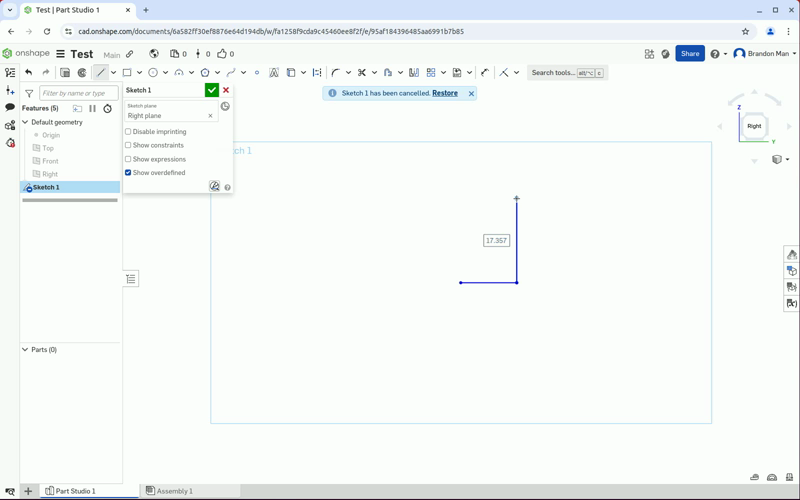
key_down(shift)
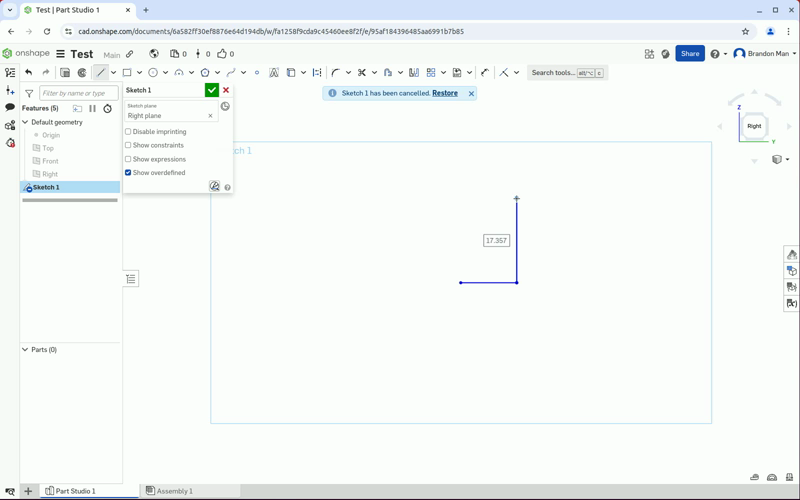
mouse_move(546, 198)
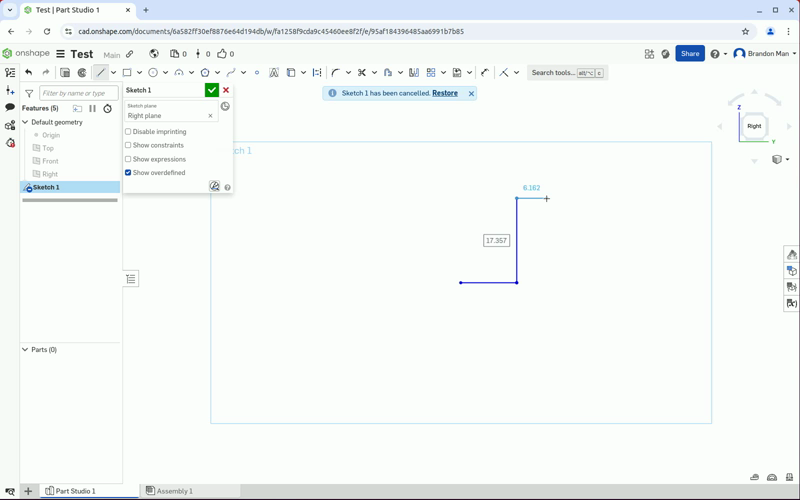
mouse_move(460, 198)
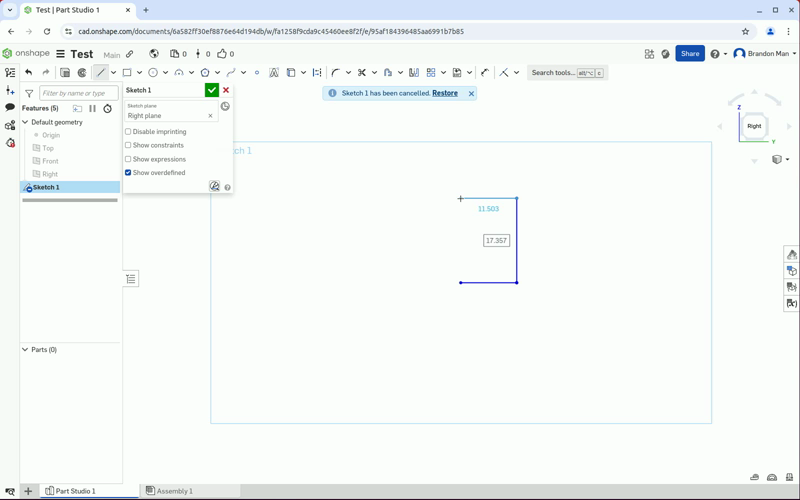
click(460, 198)
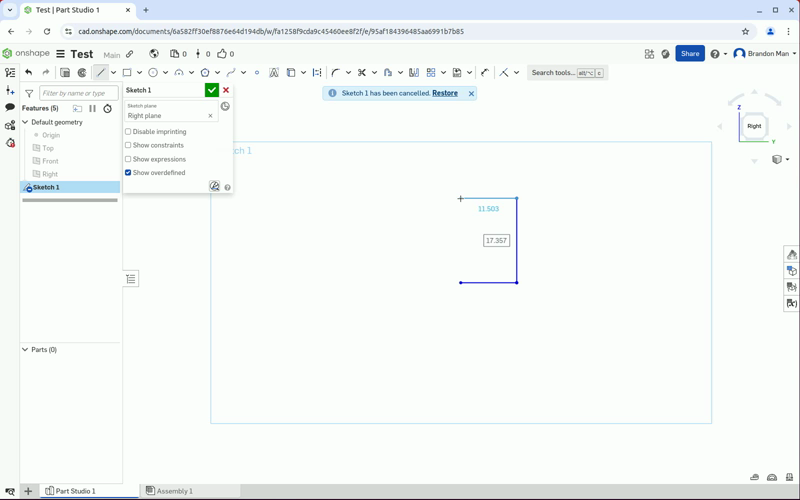
key_up(shift)
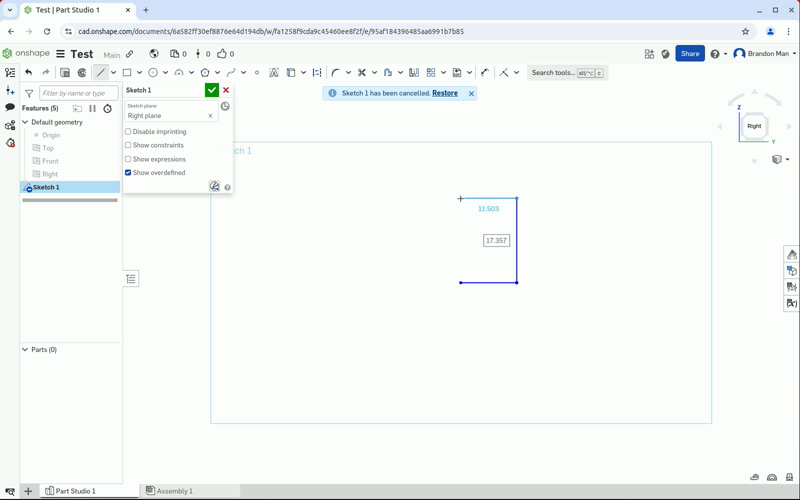
key_down(shift)
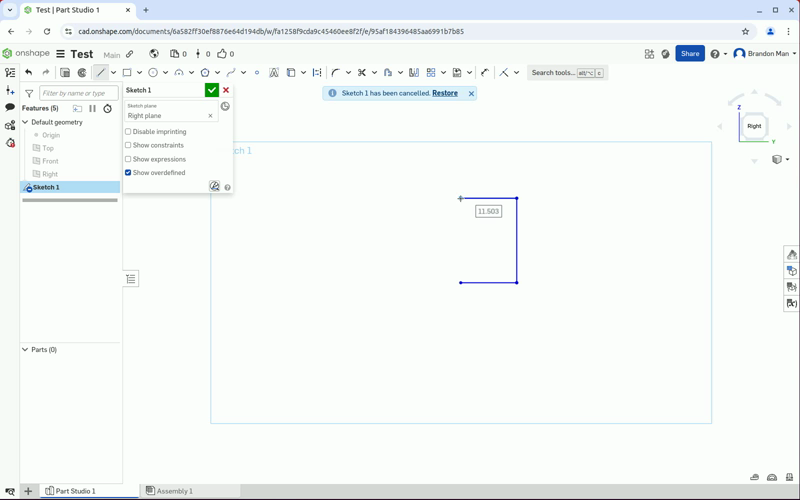
mouse_move(460, 282)
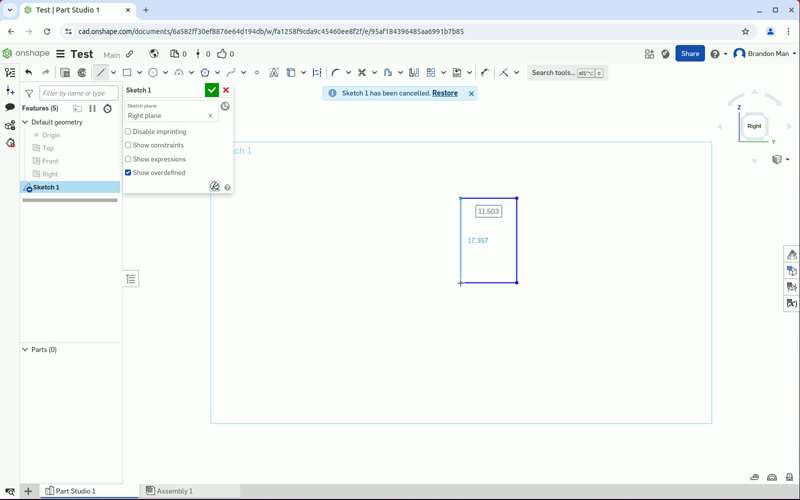
key_up(shift)
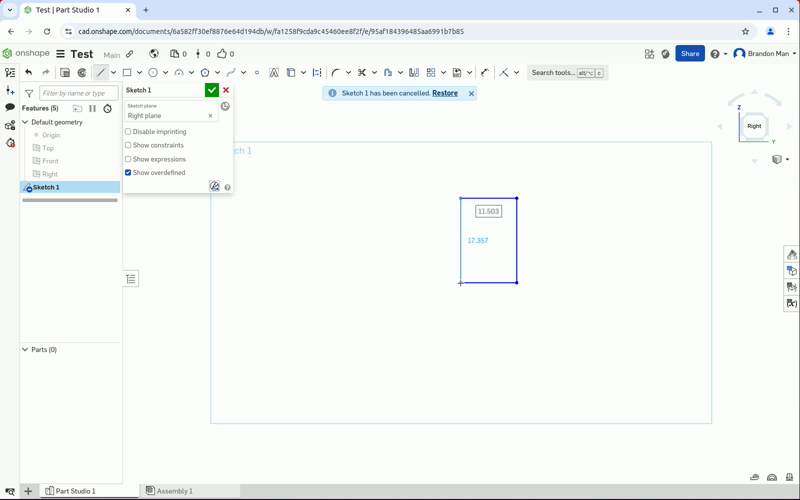
click(460, 282)
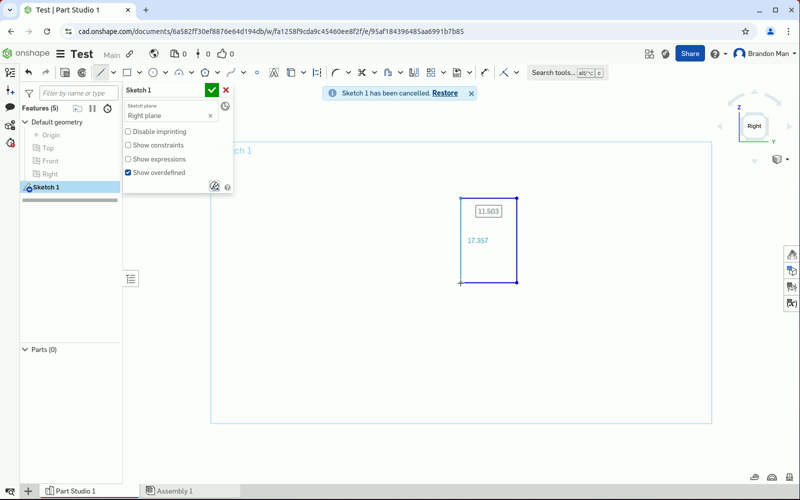
key(esc)
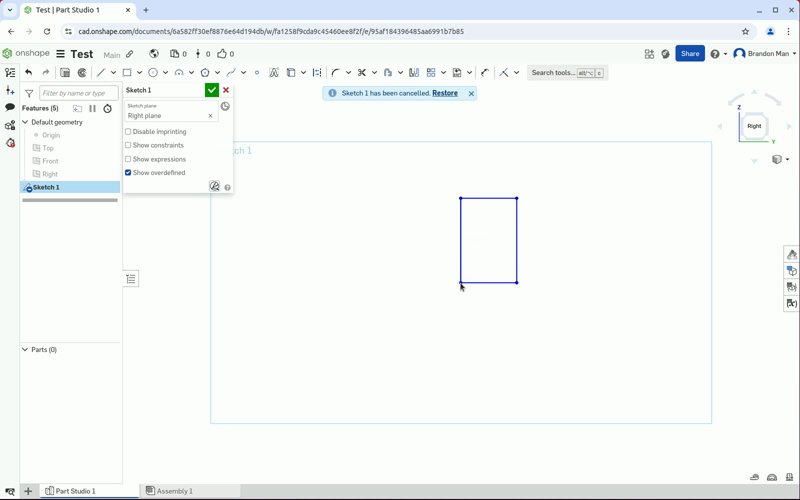
mouse_move(473, 249)
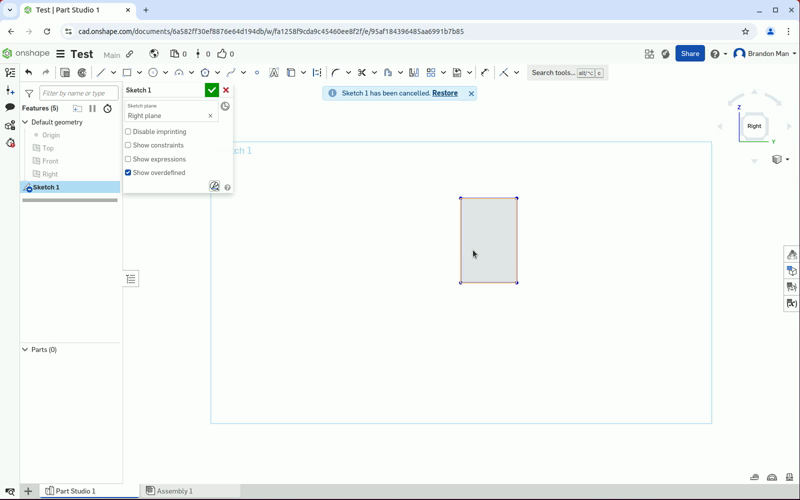
click(473, 249)
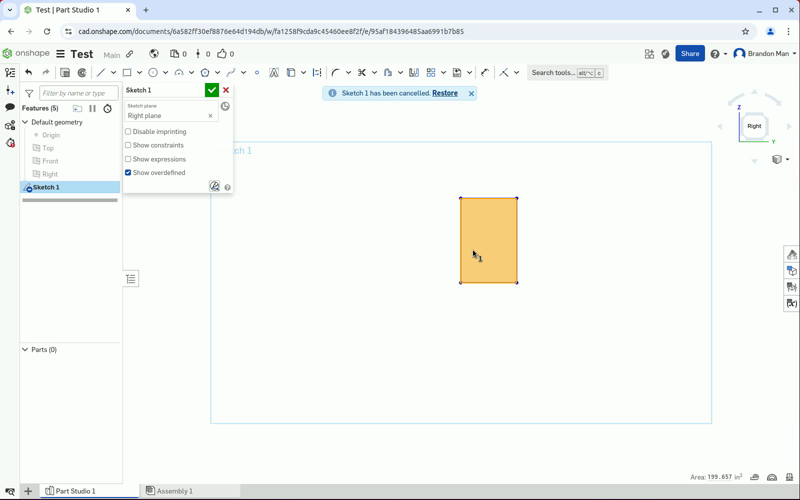
mouse_move(73, 352)
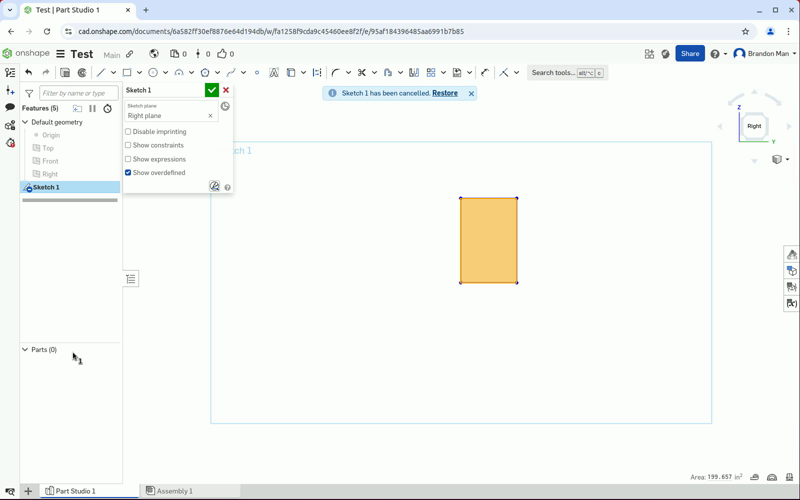
key(shift+y)
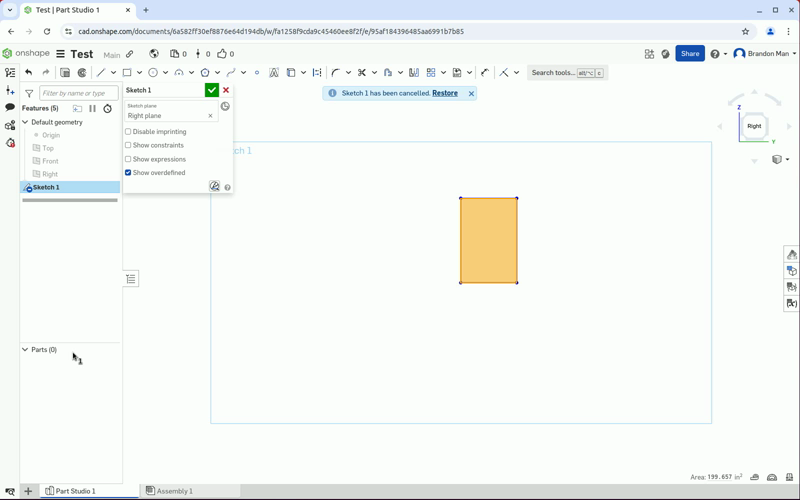
key(shift+e)
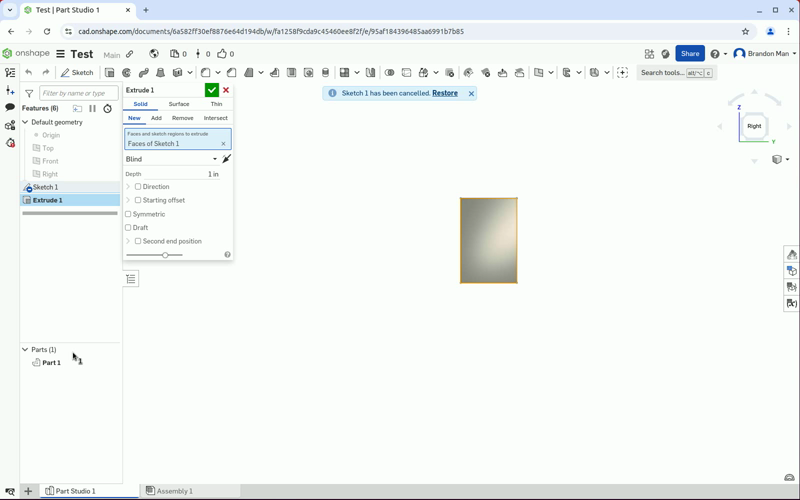
mouse_move(143, 106)
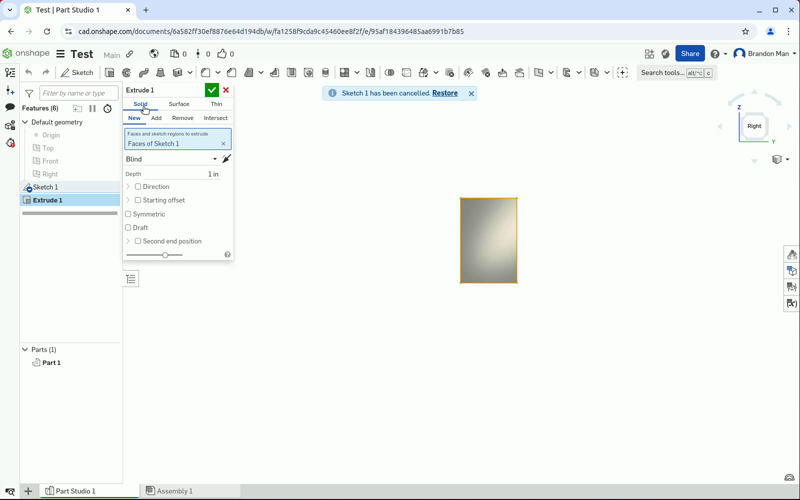
click(143, 106)
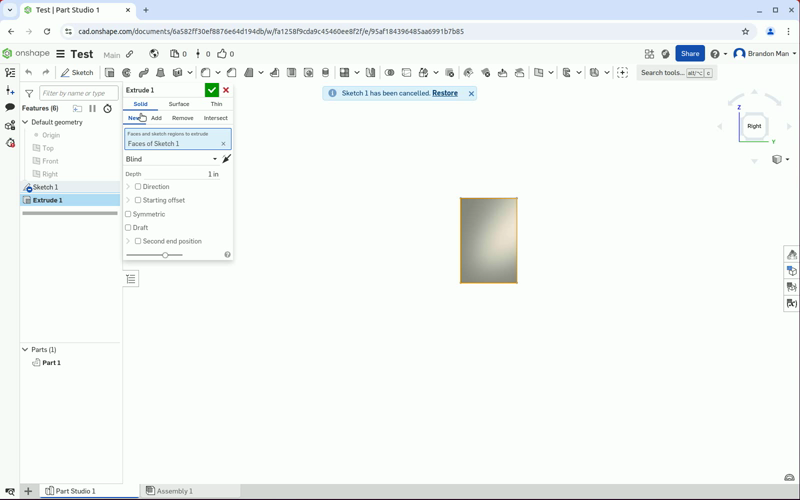
mouse_move(137, 120)
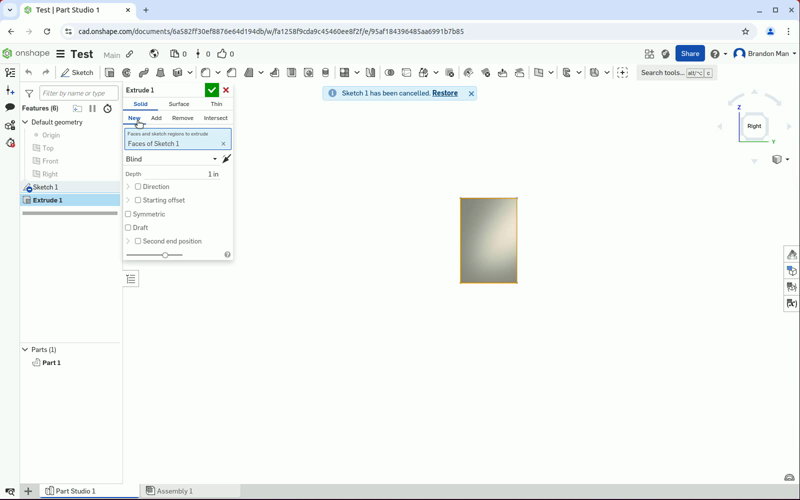
click(137, 120)
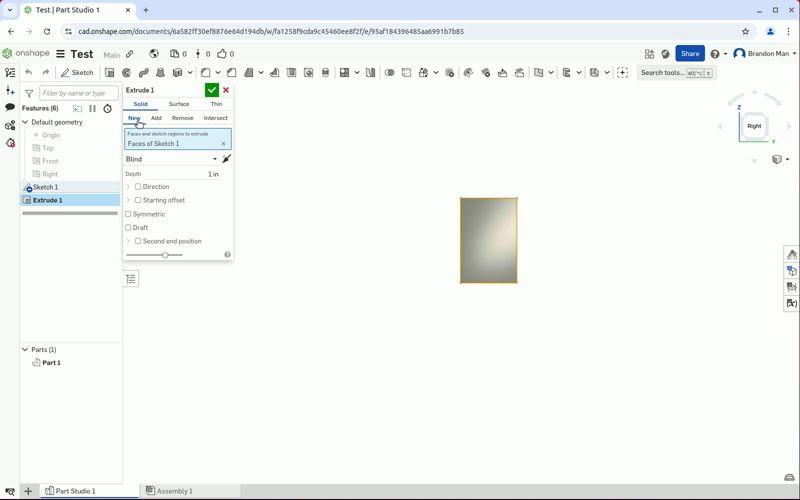
key(tab, 4)
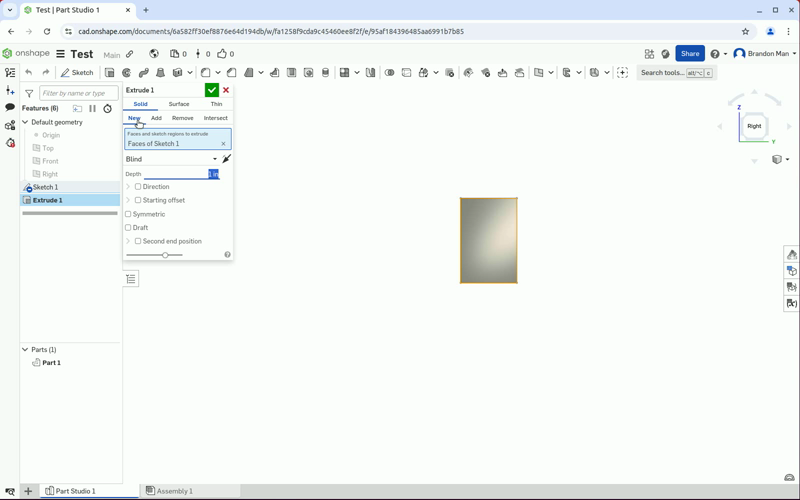
text(11.554)
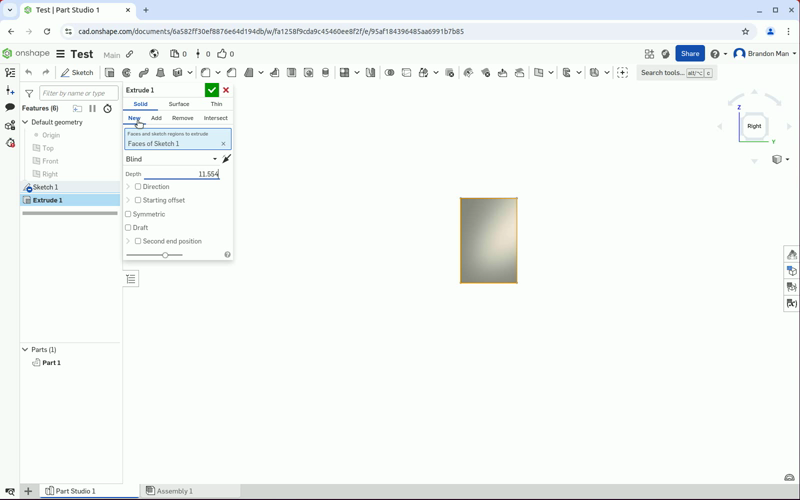
key(enter)
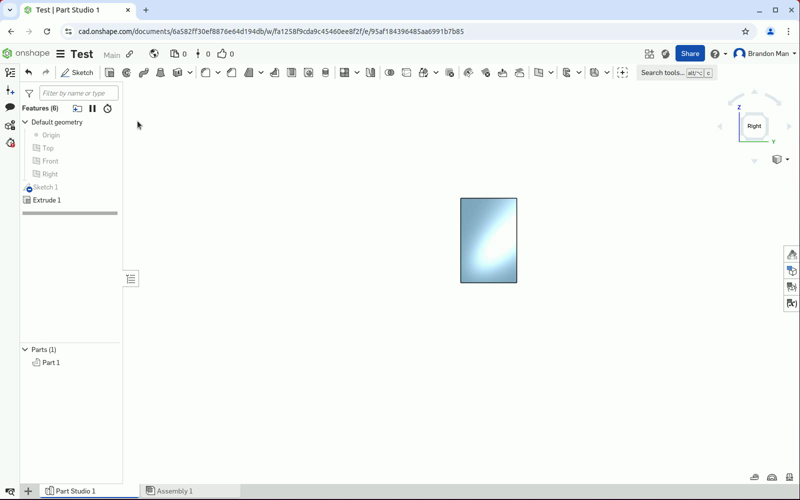
key(shift+h)
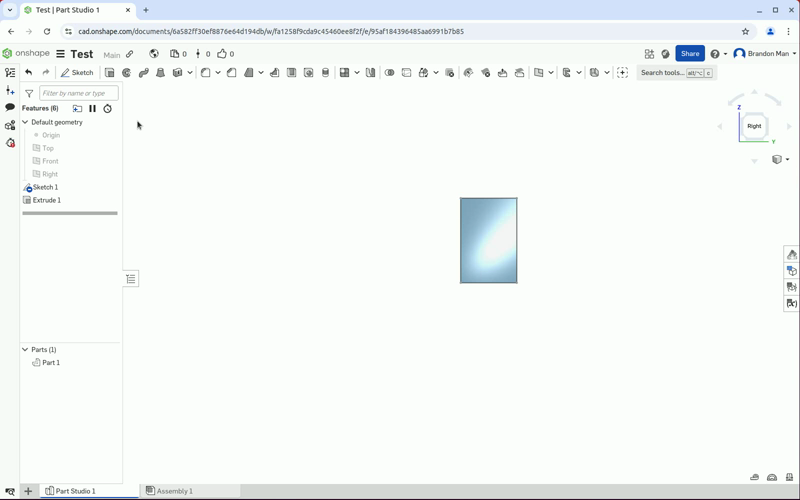
key(shift+h)
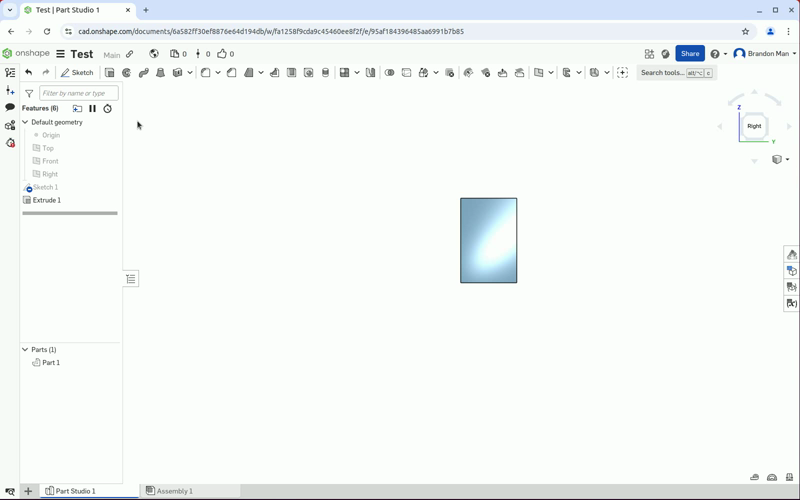
mouse_move(73, 189)
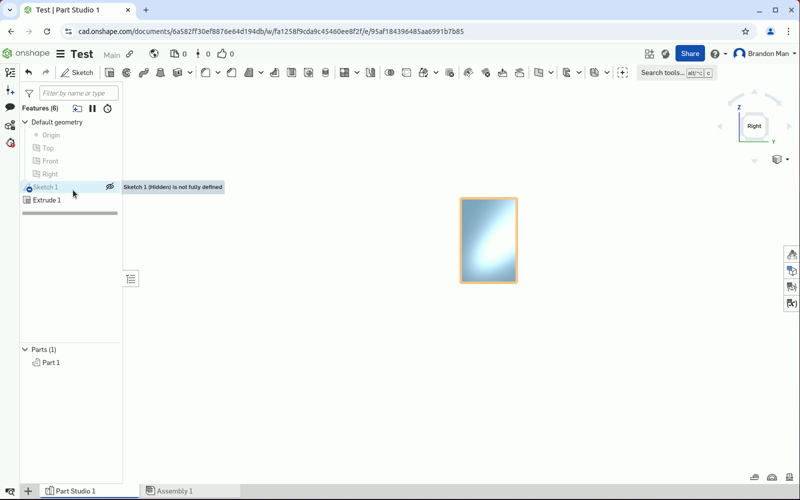
click(73, 189)
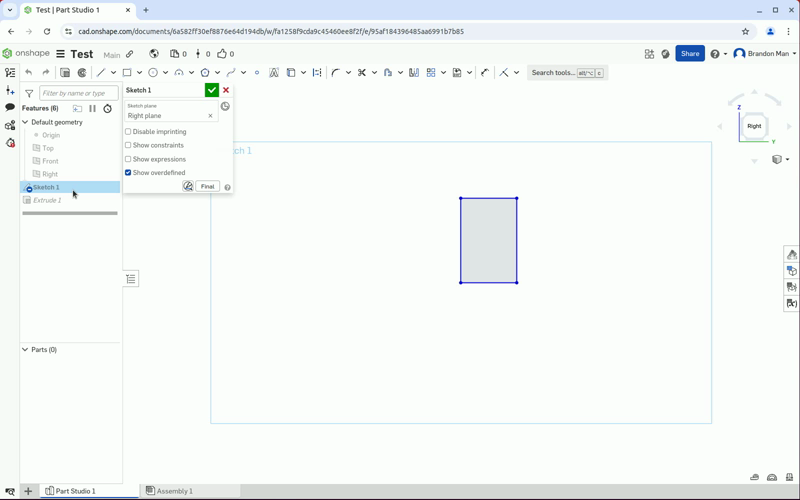
mouse_move(229, 92)
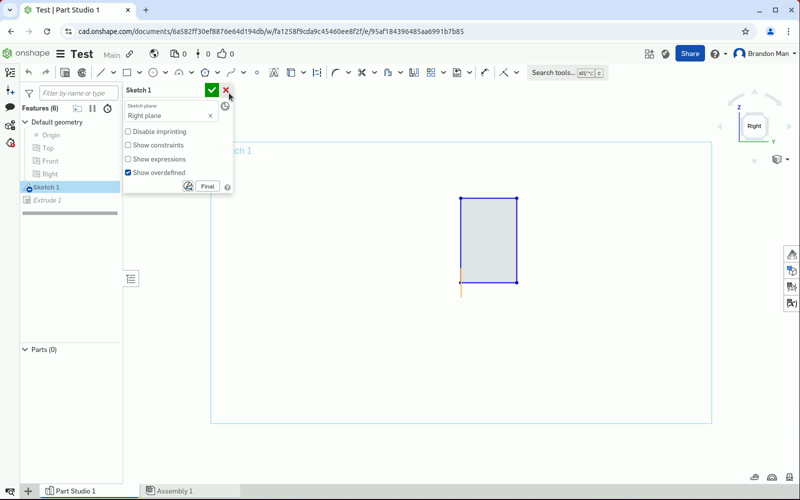
click(229, 92)
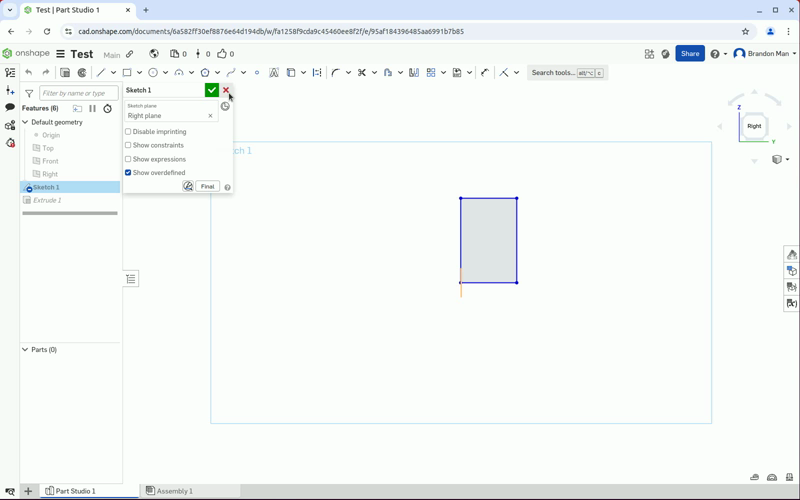
key(shift+s)
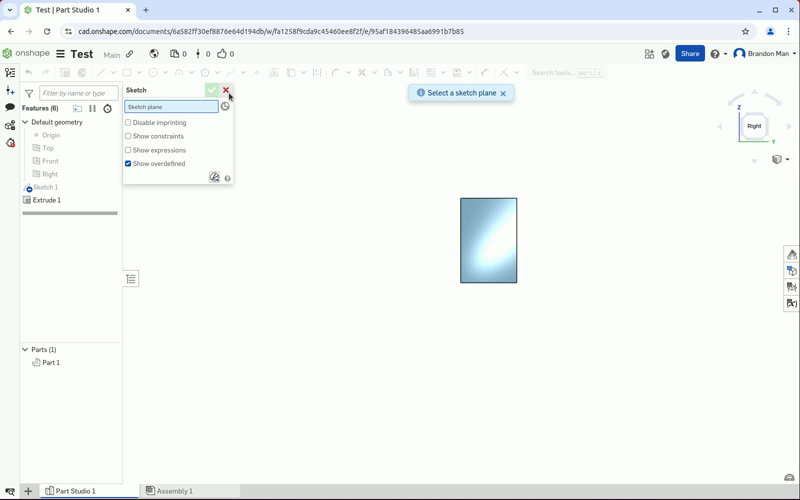
mouse_move(73, 176)
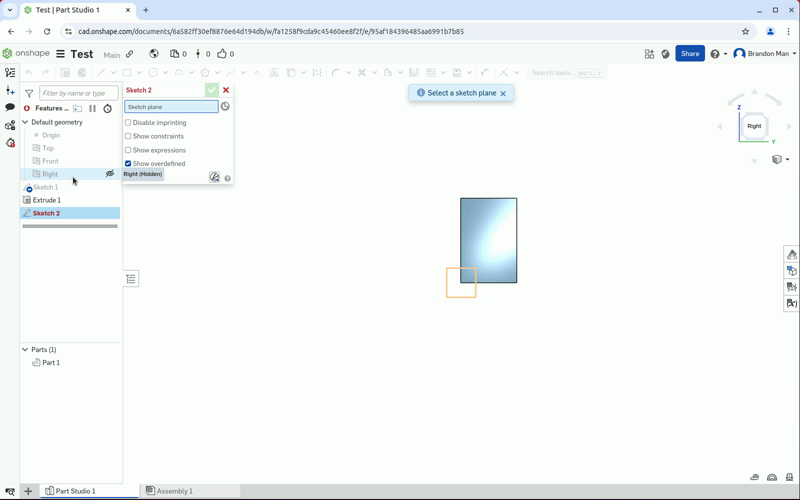
click(73, 176)
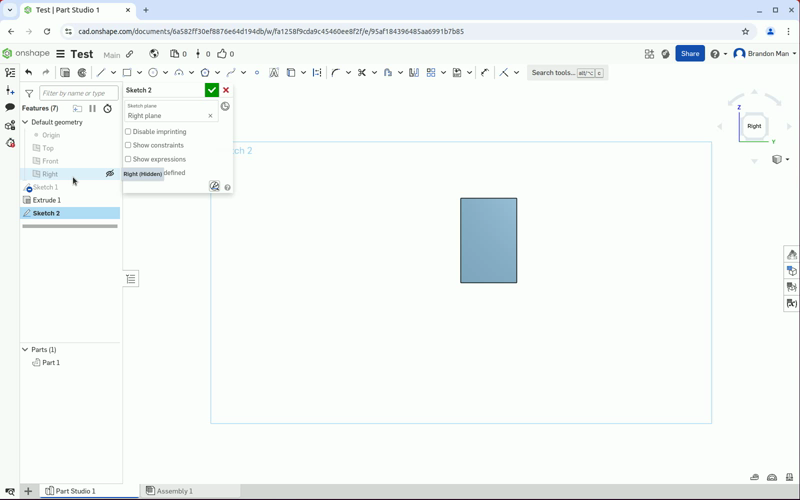
mouse_move(73, 352)
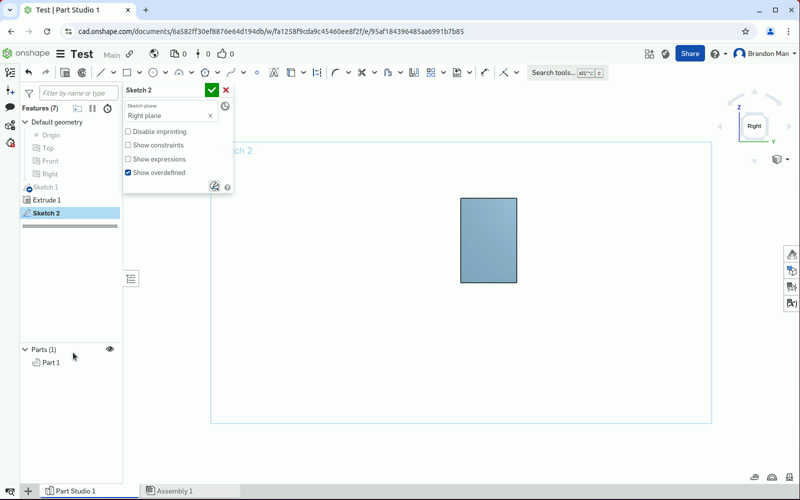
key(y)
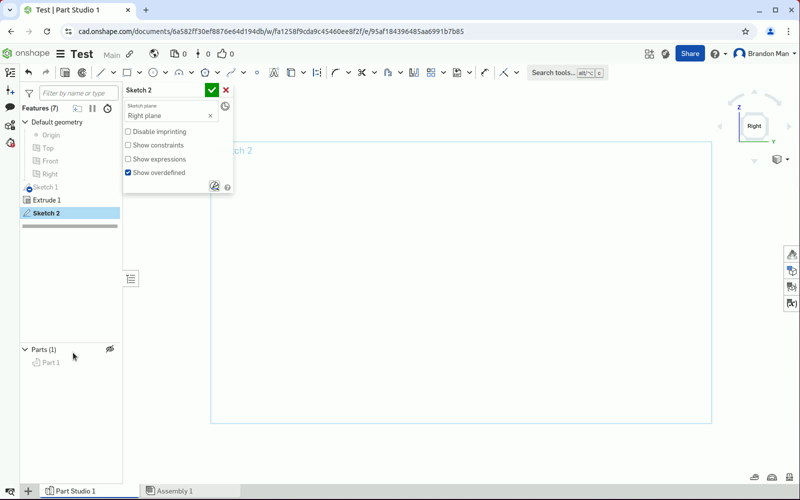
key(l)
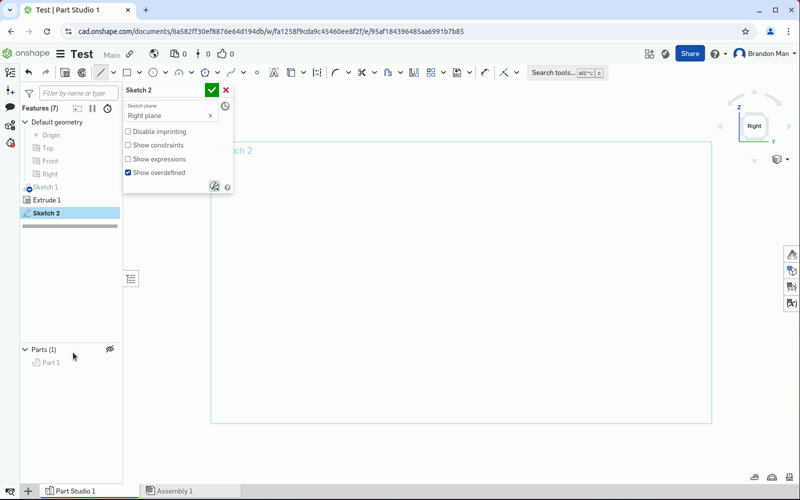
key_down(shift)
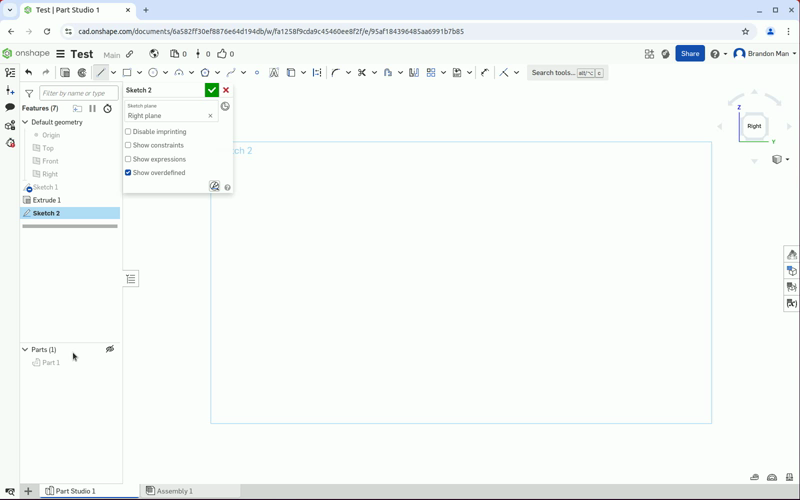
mouse_move(404, 282)
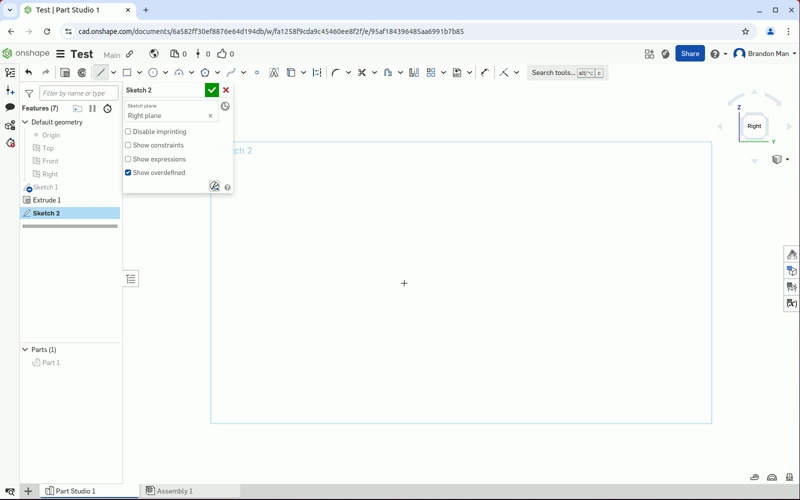
click(404, 282)
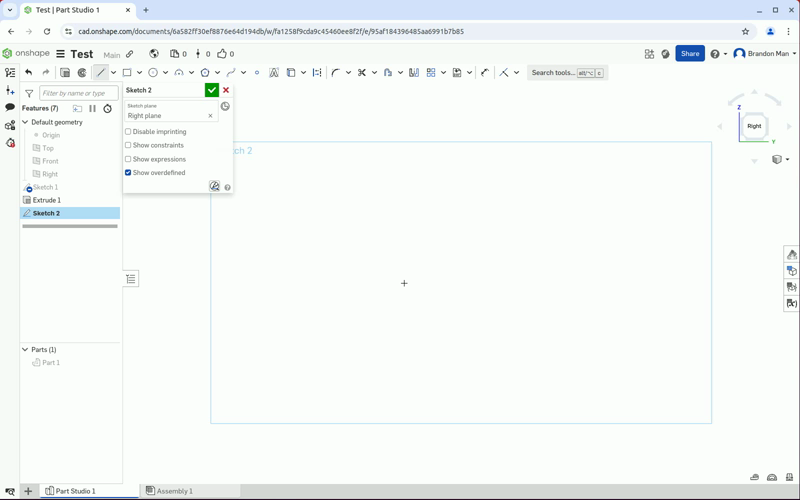
key_up(shift)
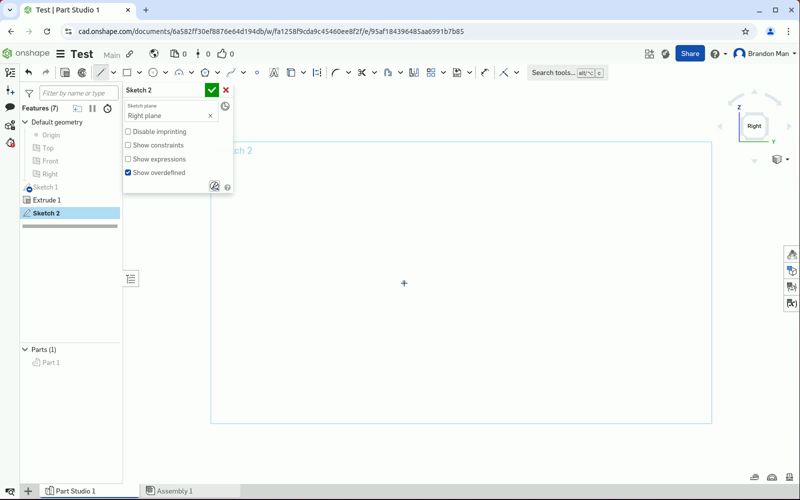
key_down(shift)
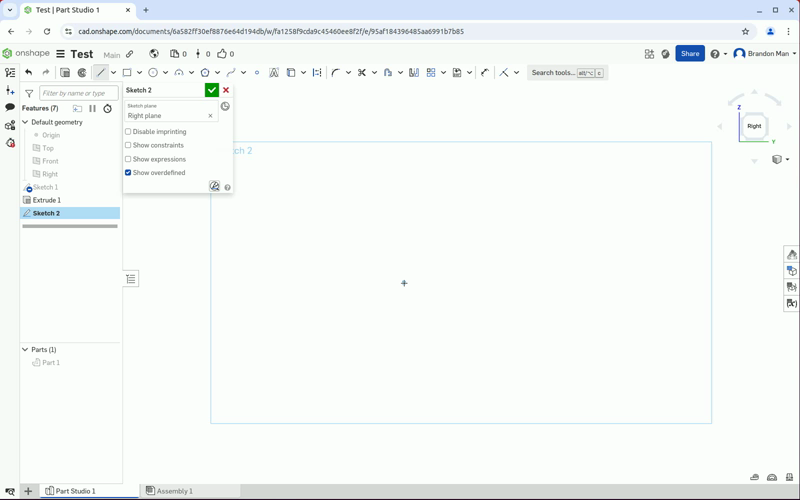
mouse_move(434, 282)
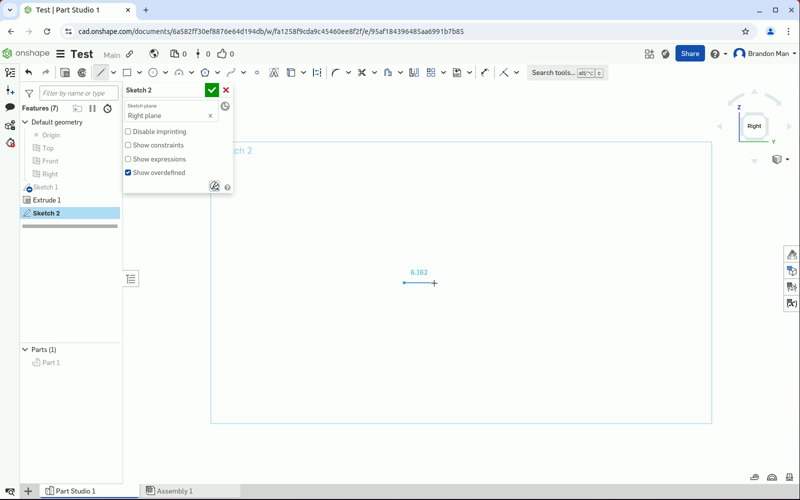
mouse_move(460, 282)
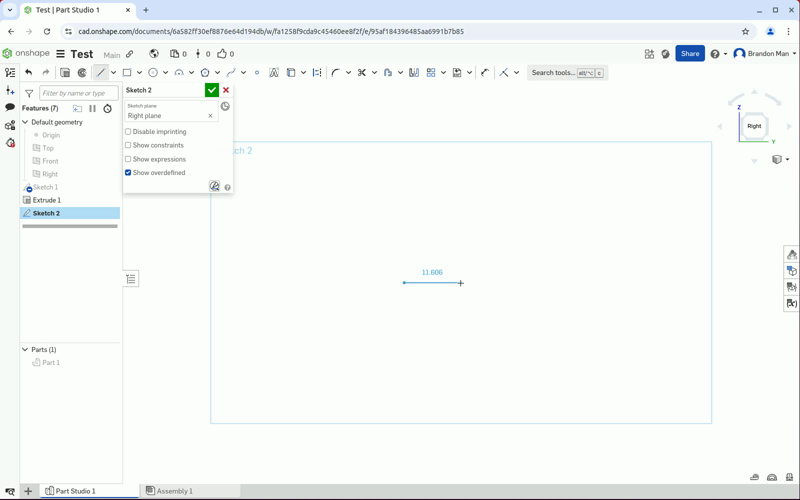
click(460, 282)
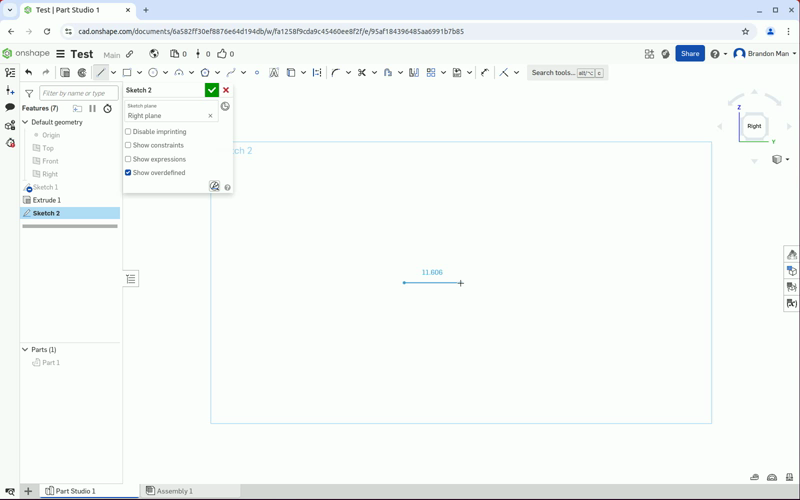
key_up(shift)
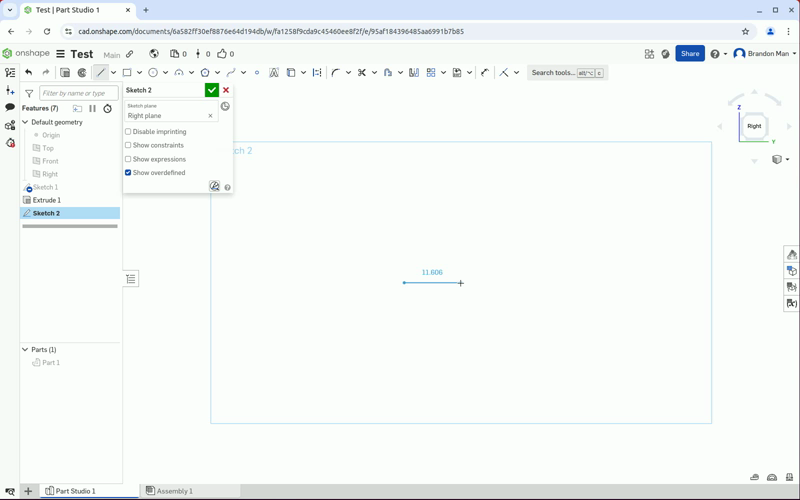
key_down(shift)
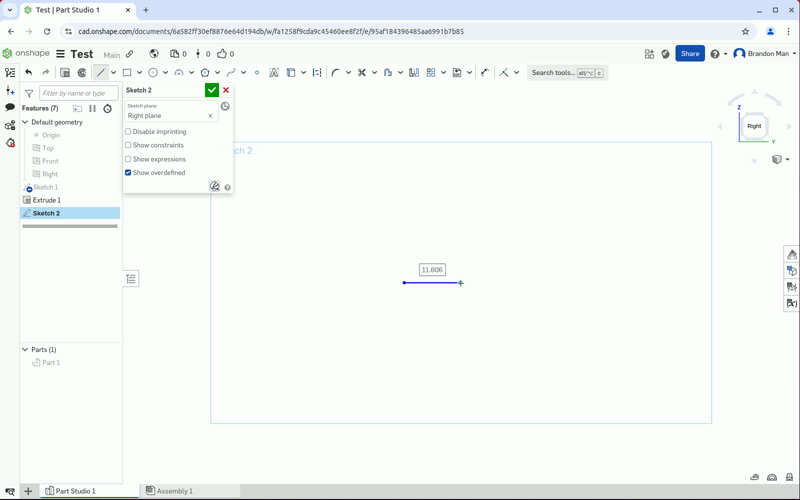
mouse_move(460, 198)
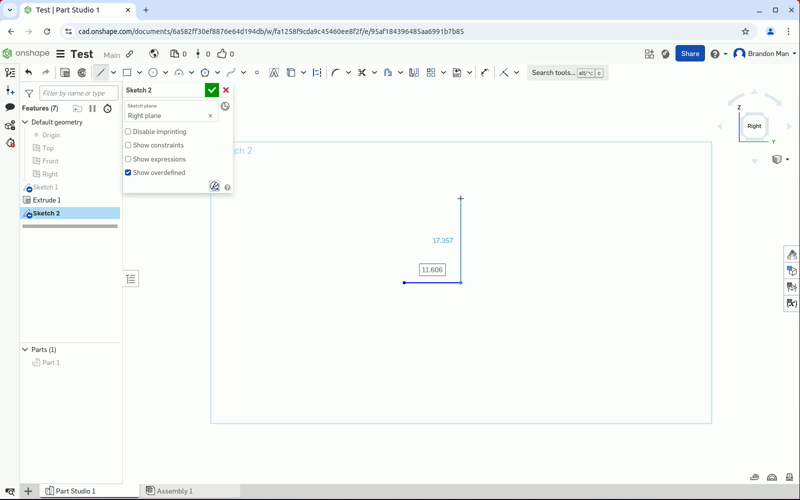
click(460, 198)
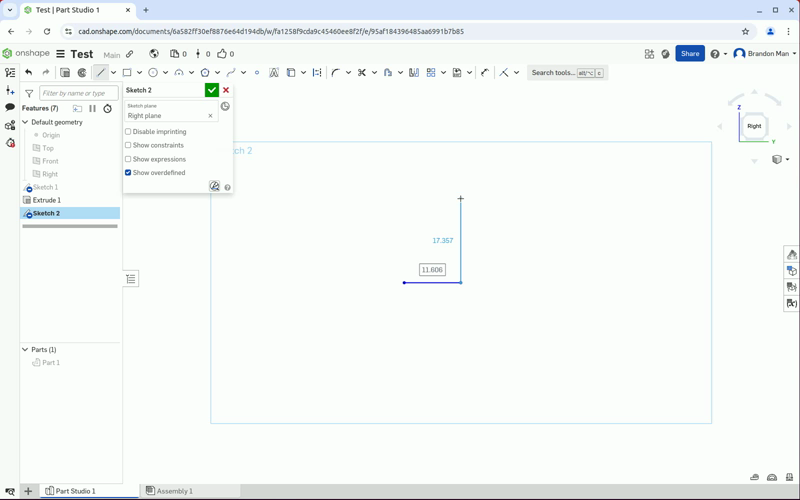
key_up(shift)
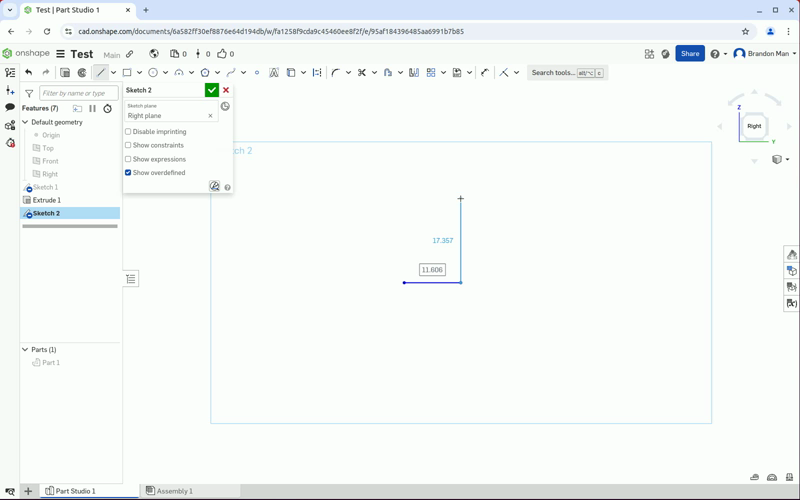
key_down(shift)
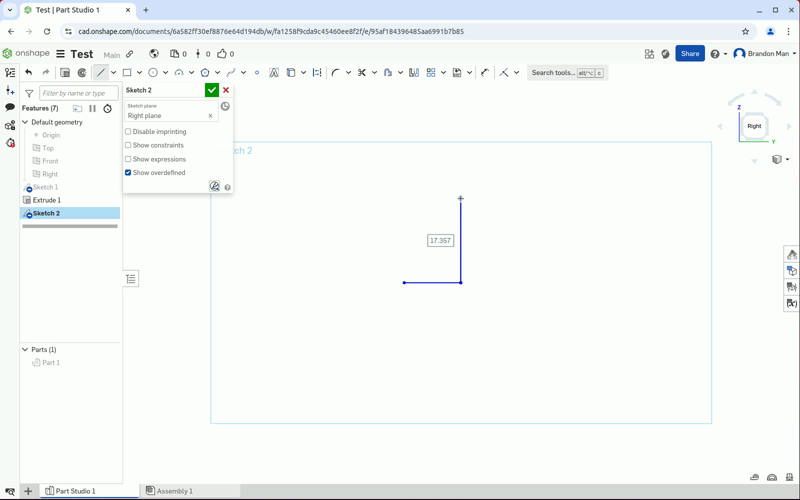
mouse_move(404, 282)
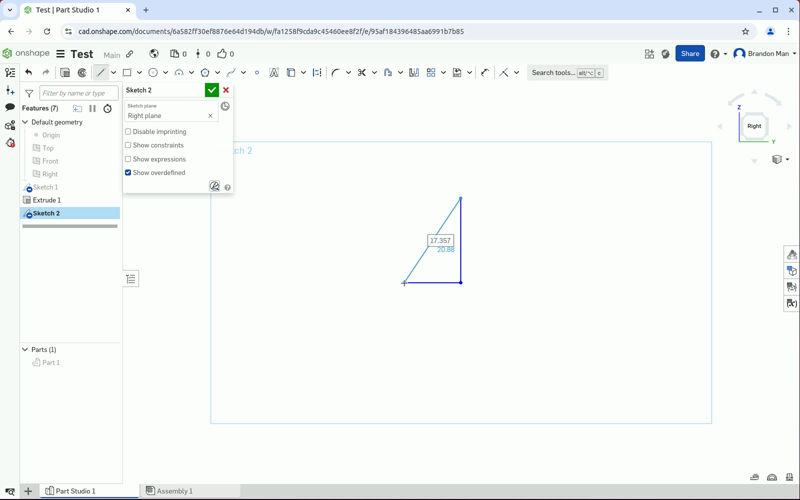
key_up(shift)
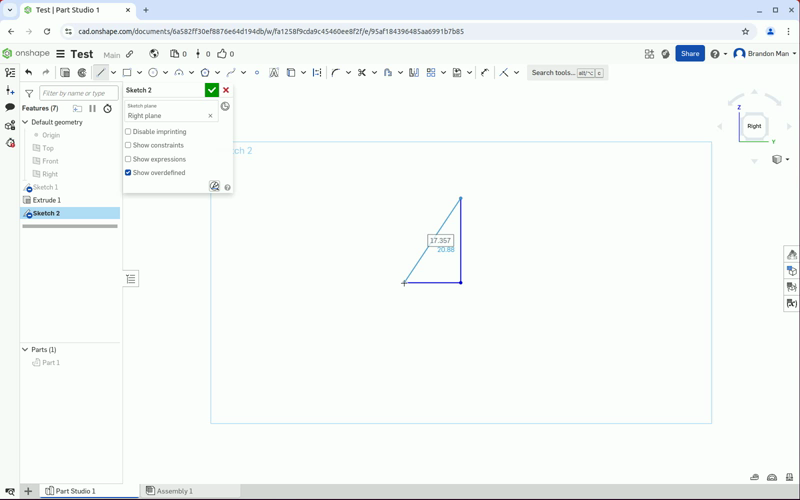
click(404, 282)
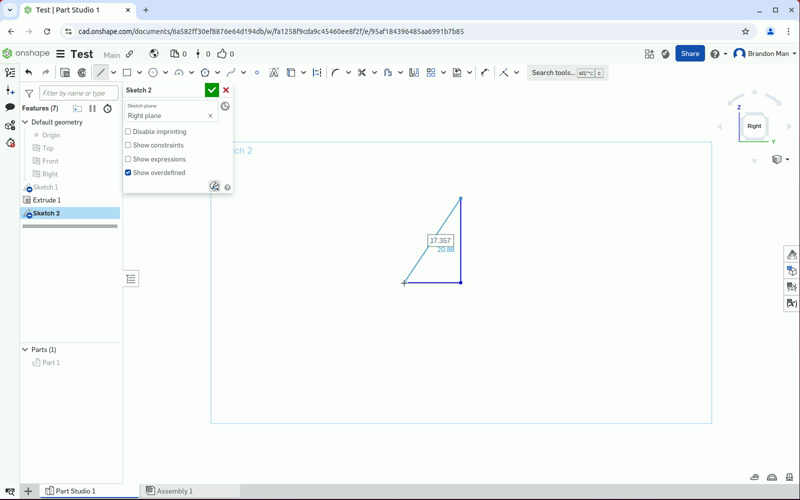
key(esc)
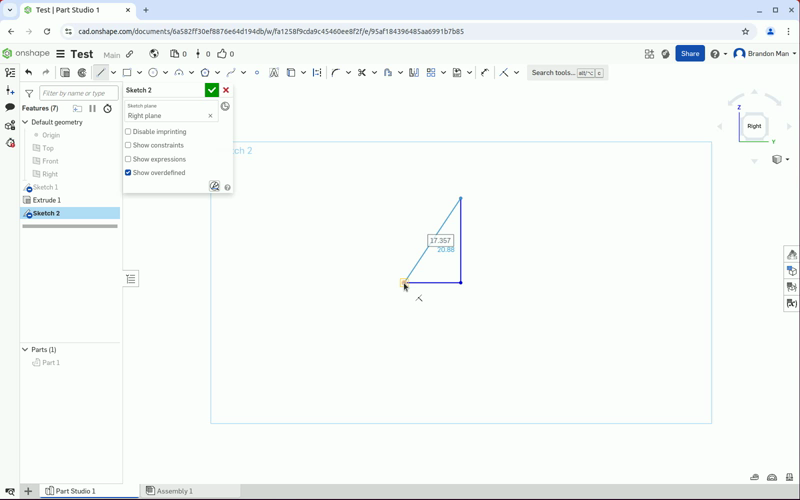
mouse_move(415, 269)
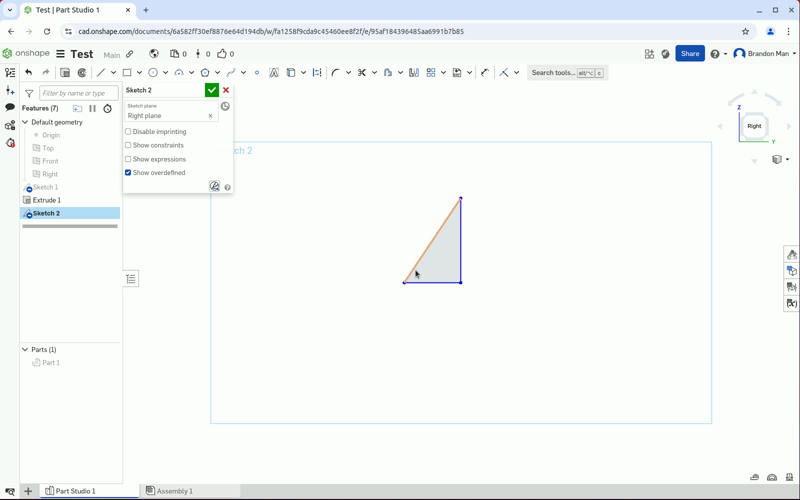
click(415, 269)
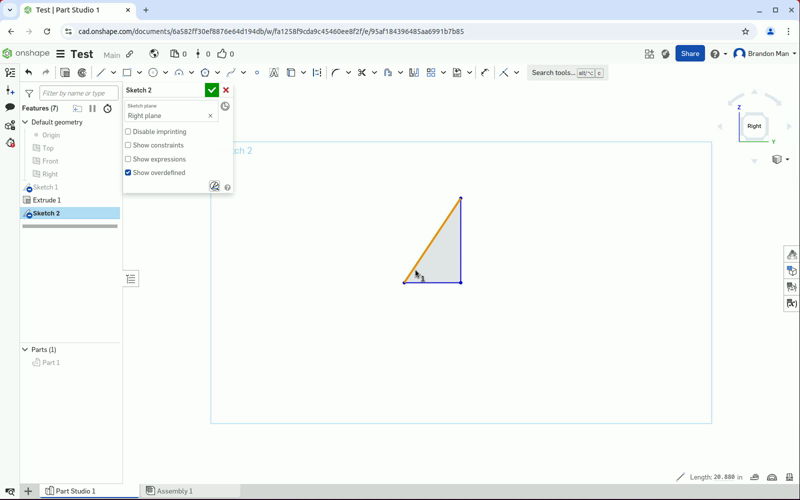
mouse_move(73, 352)
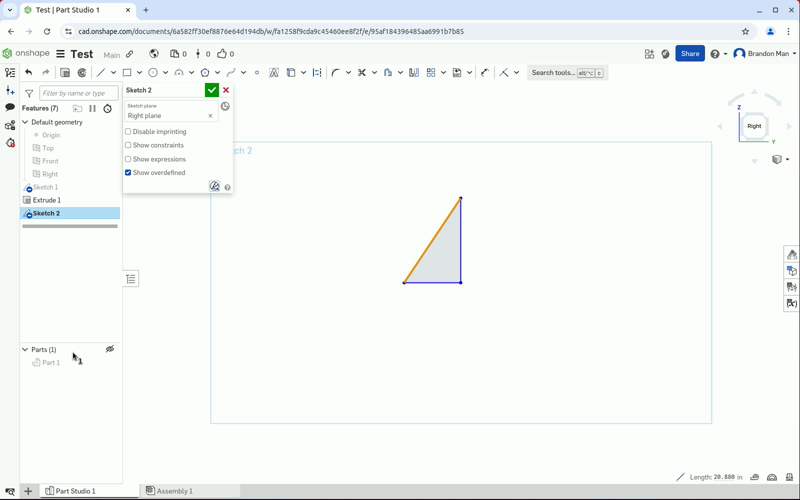
key(shift+y)
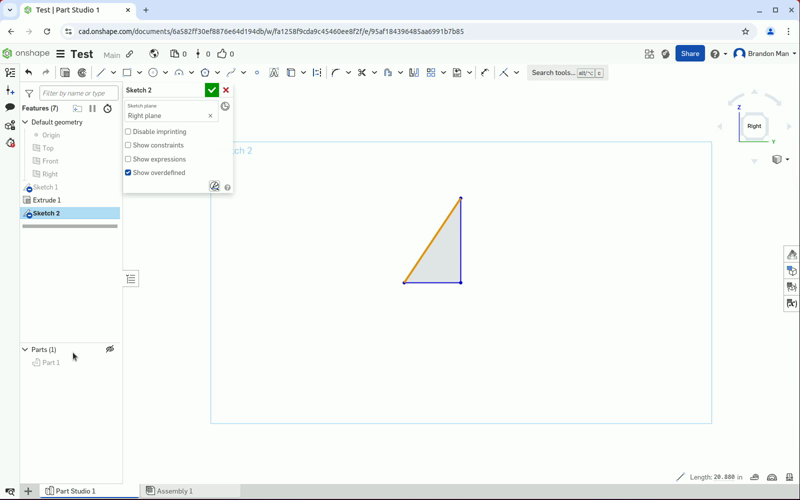
key(shift+e)
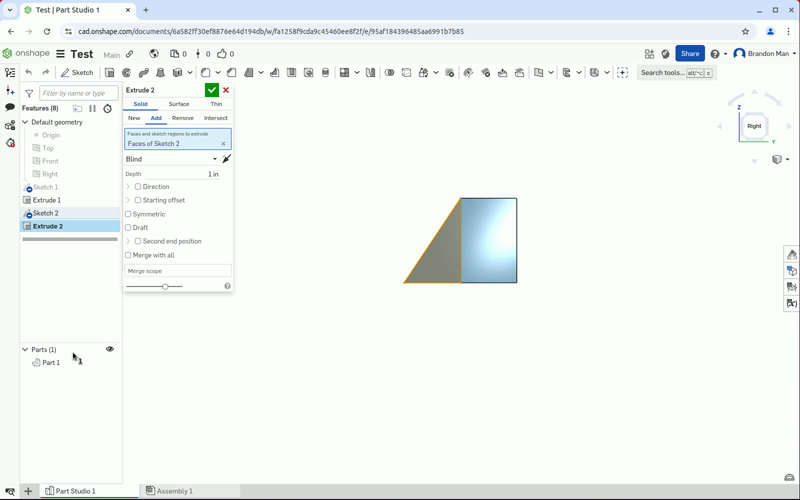
mouse_move(143, 106)
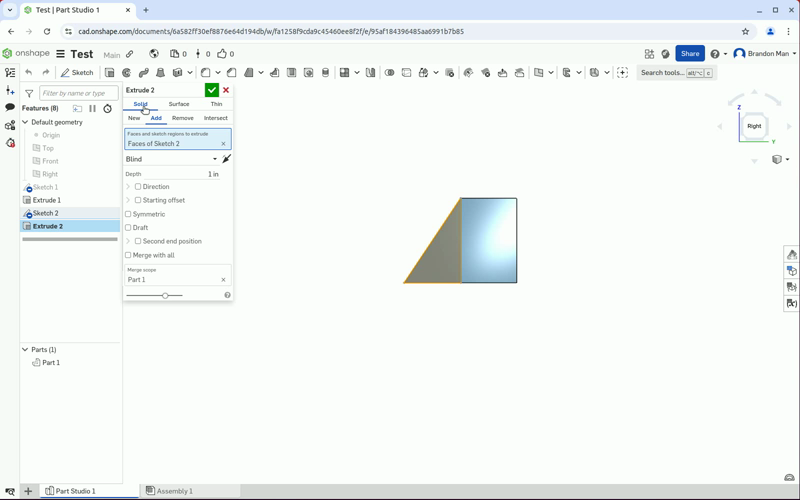
click(143, 106)
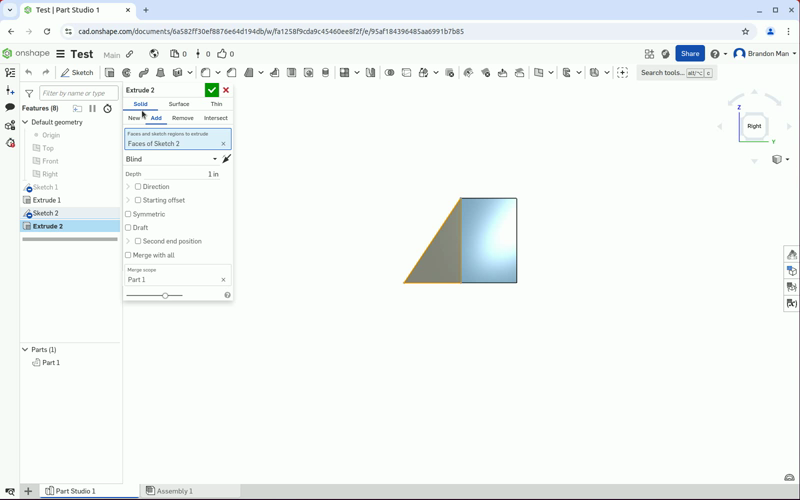
mouse_move(137, 120)
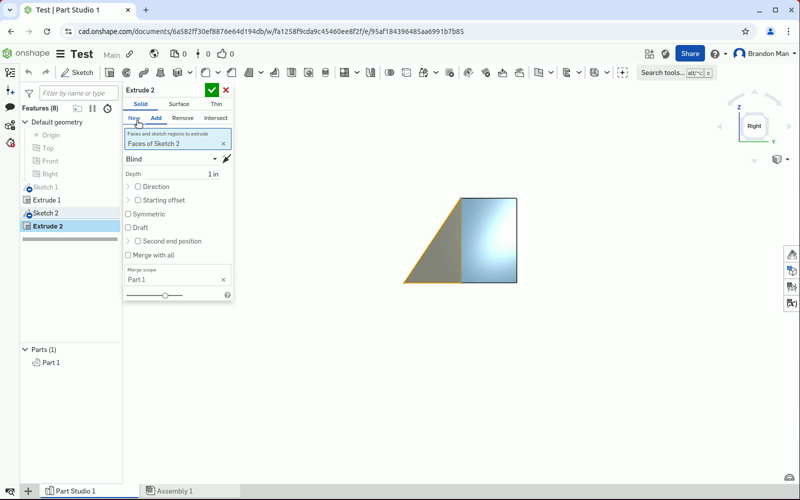
click(137, 120)
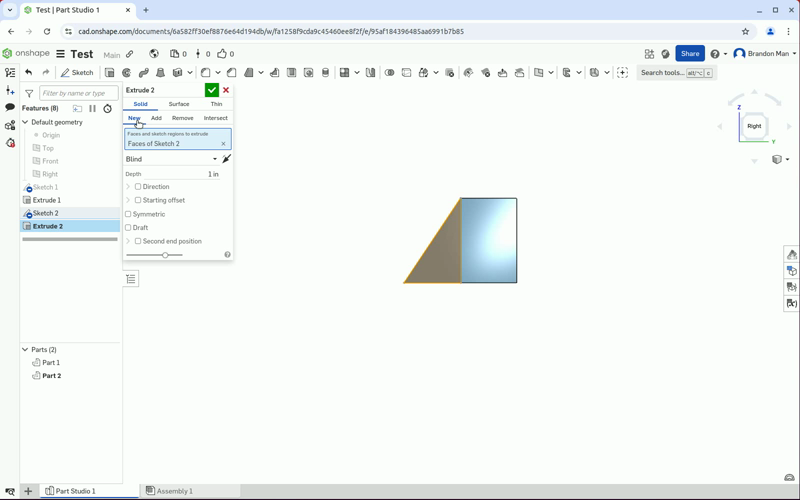
key(tab, 4)
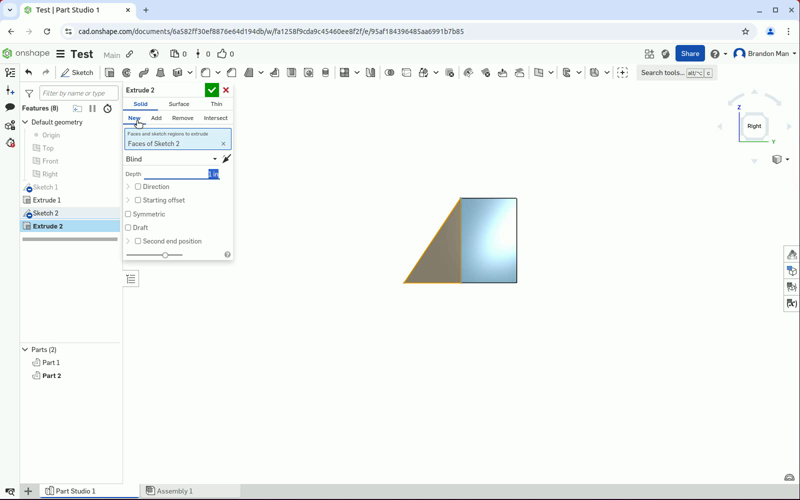
text(11.554)
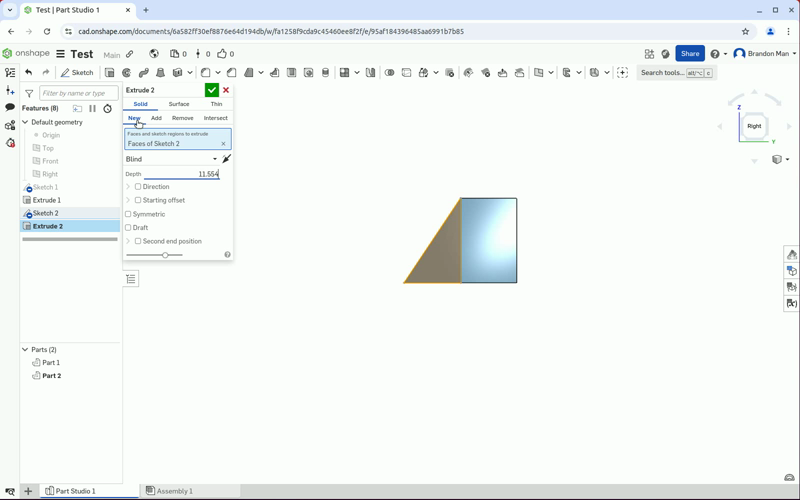
key(enter)
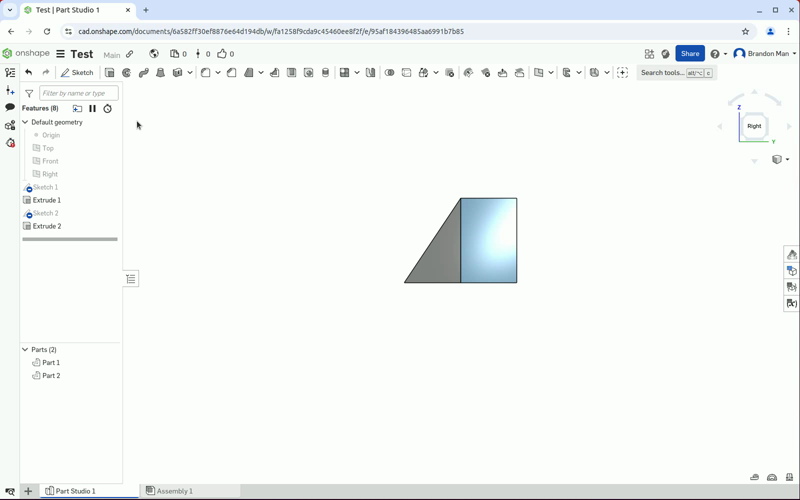
key(shift+h)
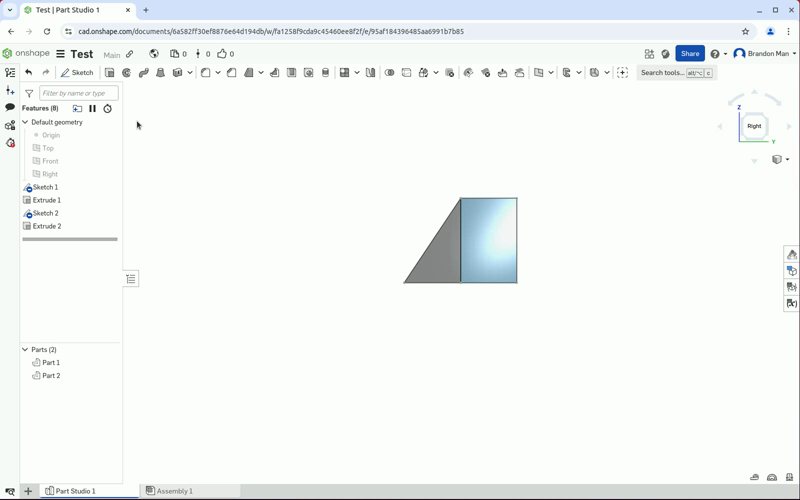
key(shift+h)
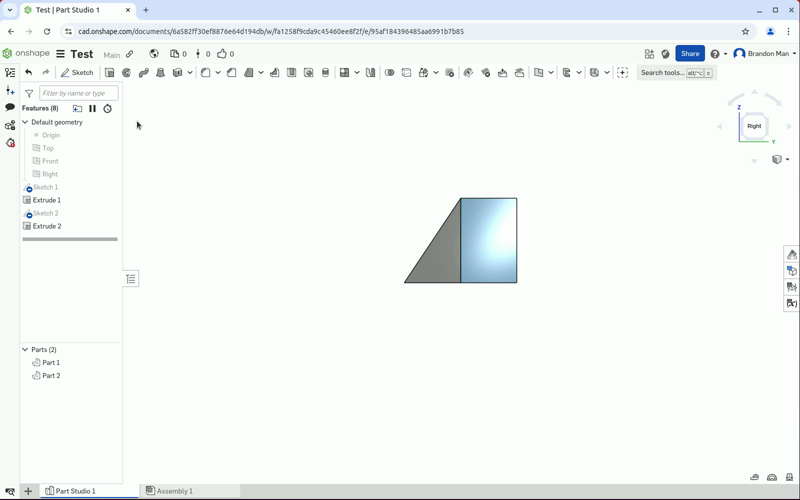
mouse_move(73, 189)
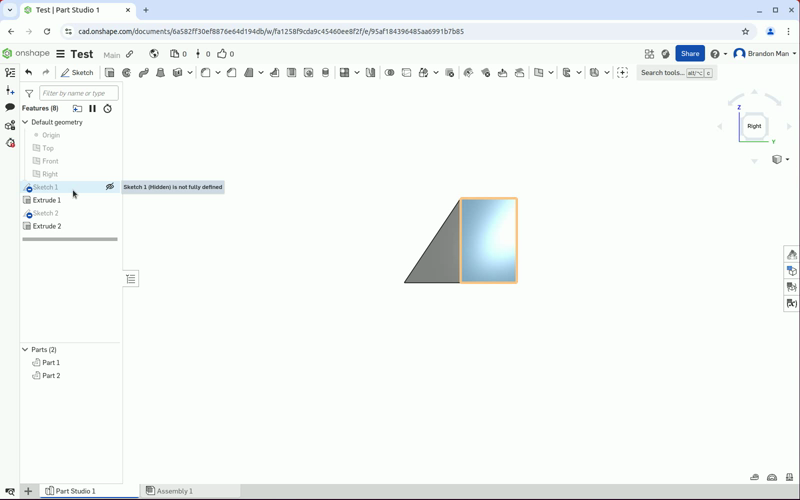
click(73, 189)
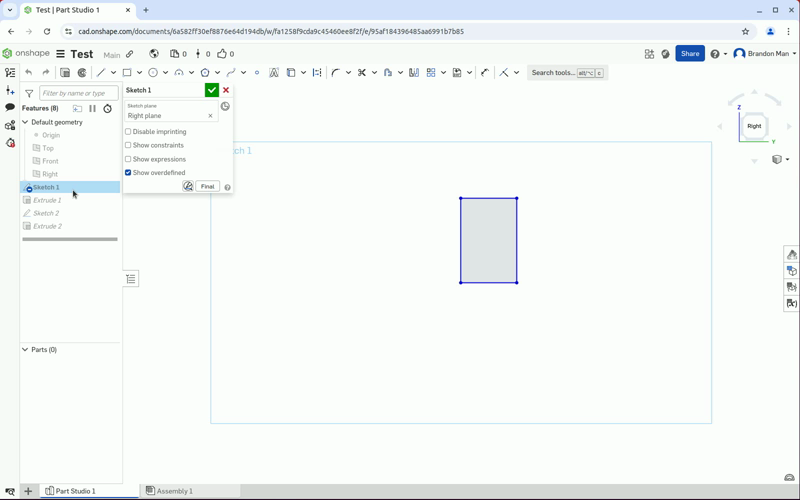
mouse_move(229, 92)
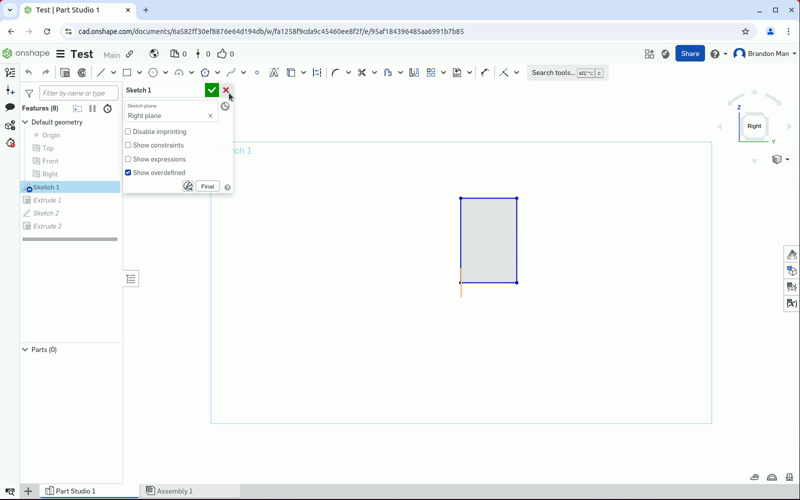
click(229, 92)
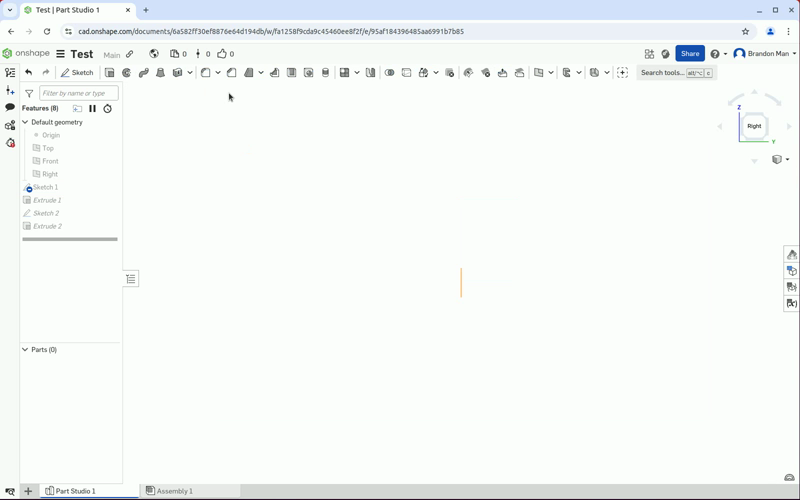
mouse_move(73, 352)
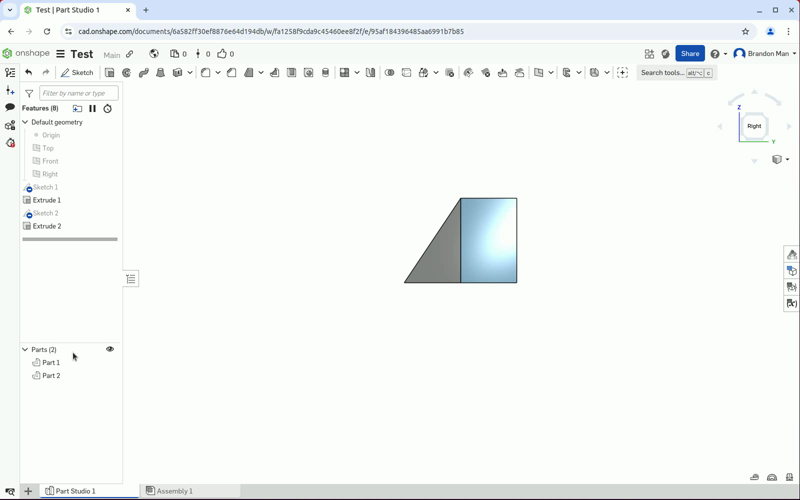
key(y)
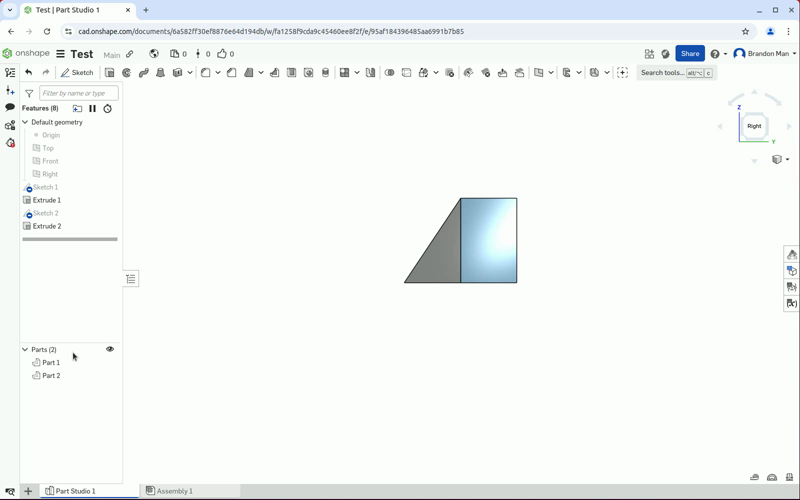
key(shift+p)
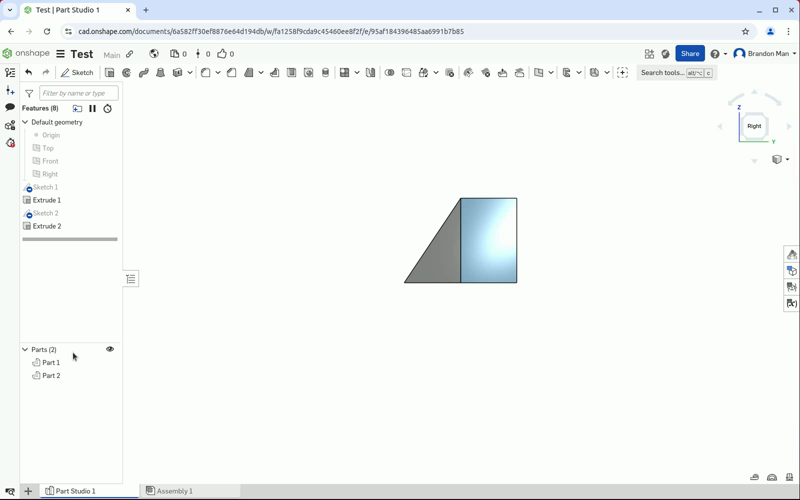
key(space)
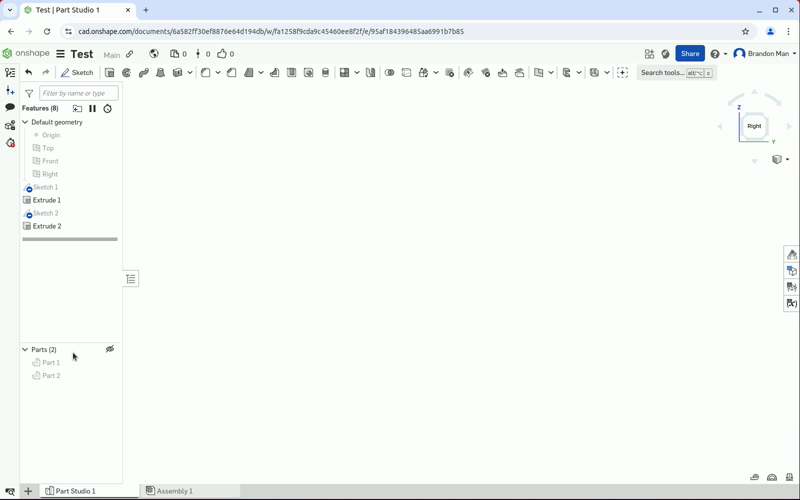
key_down(shift)
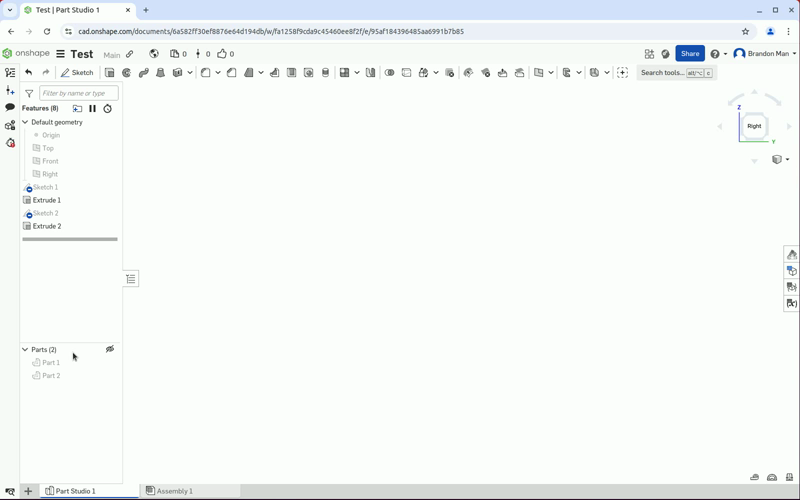
key(right)
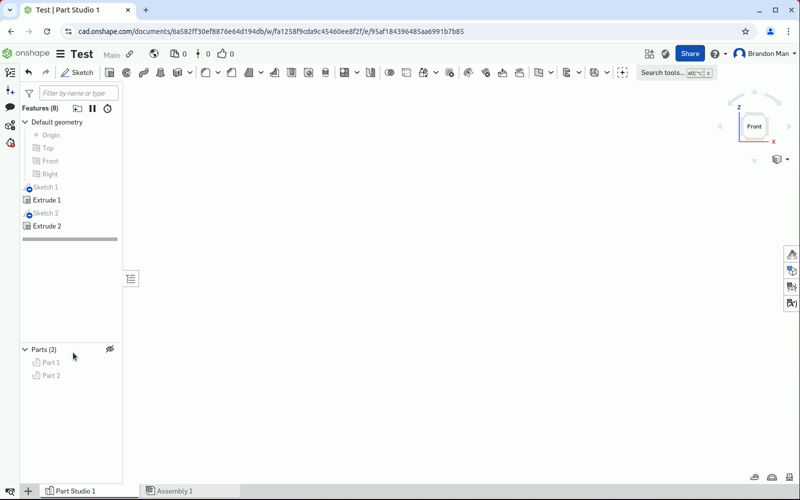
key_up(shift)
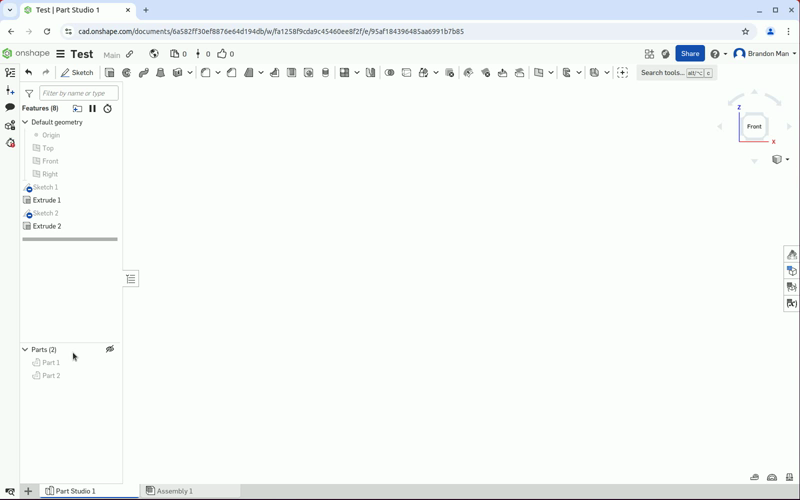
key(space)
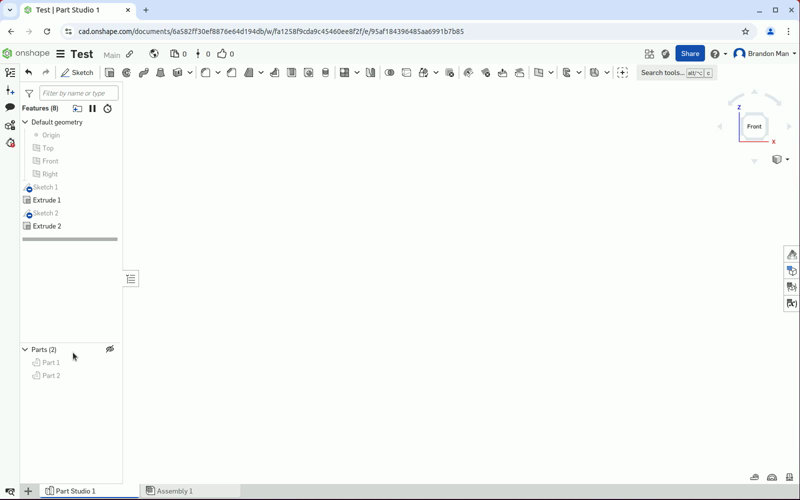
key_down(shift)
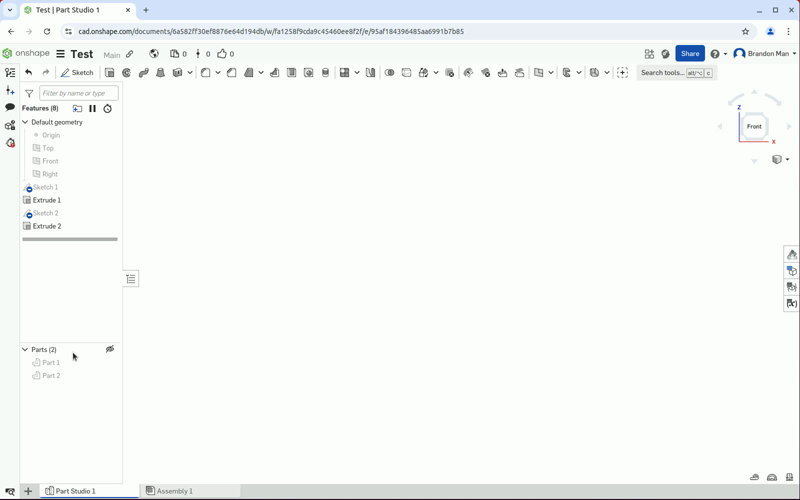
key(down)
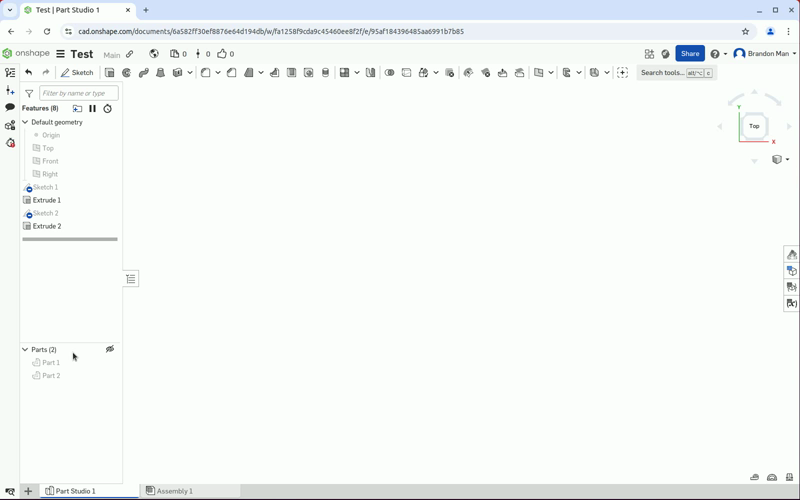
key_up(shift)
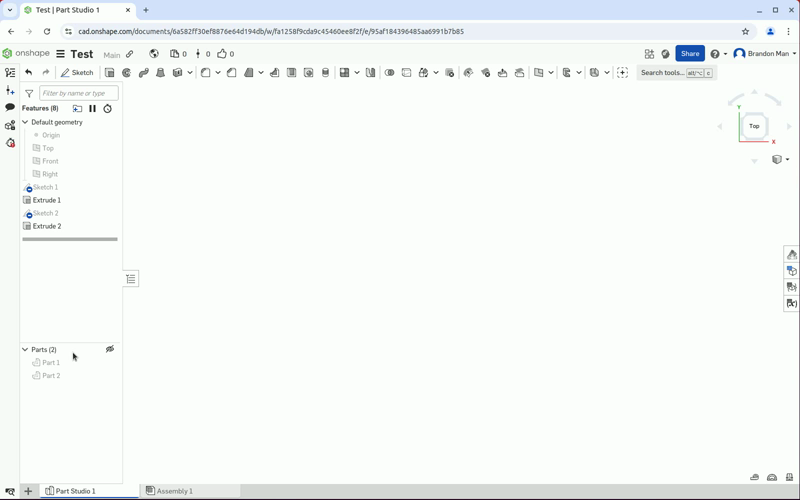
mouse_move(73, 352)
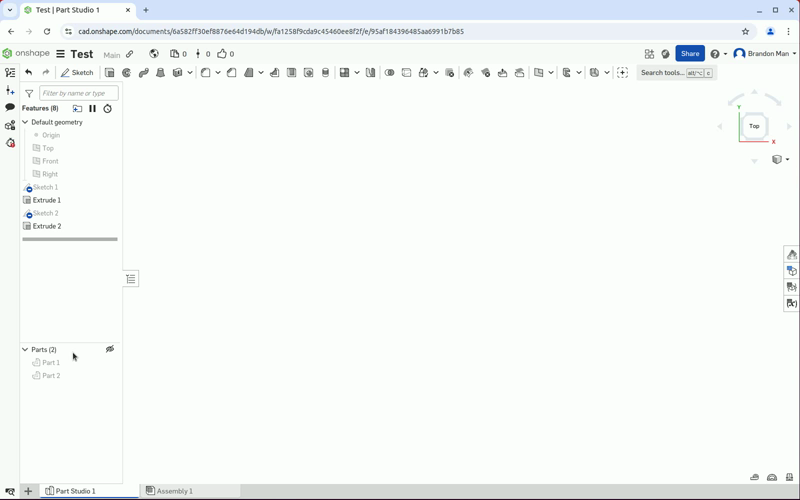
key(shift+y)
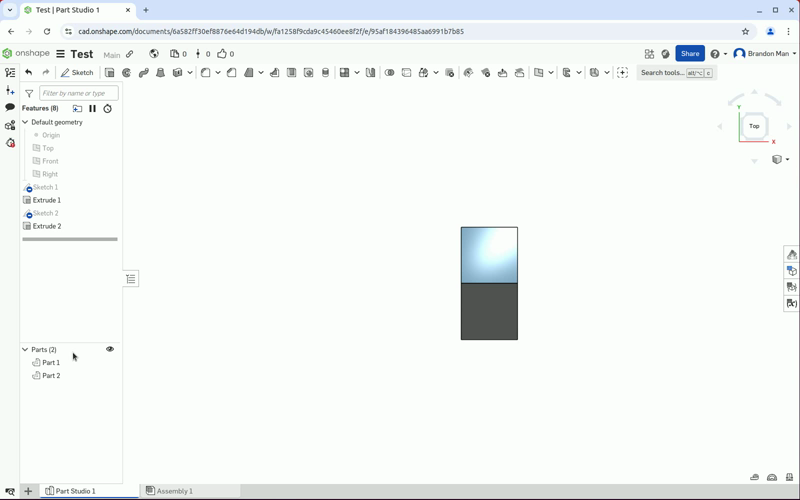
mouse_move(541, 75)
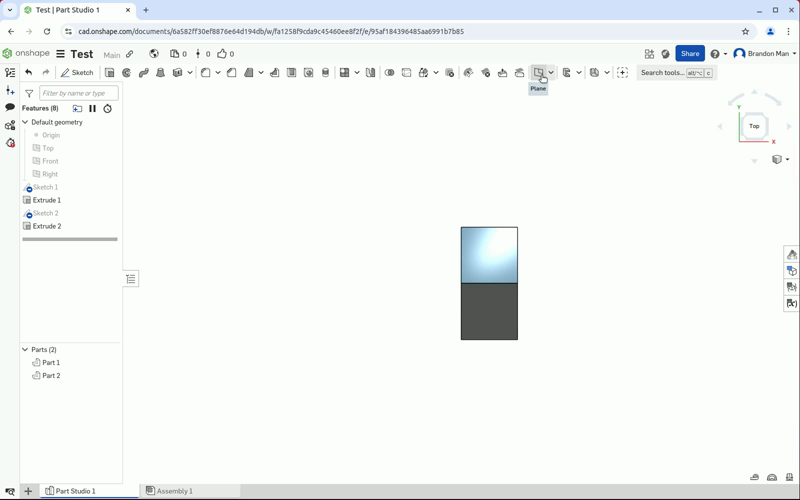
click(541, 75)
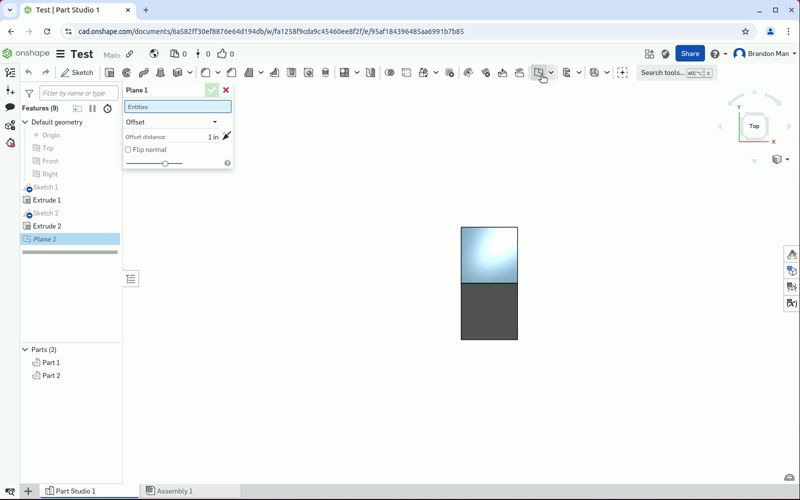
mouse_move(73, 150)
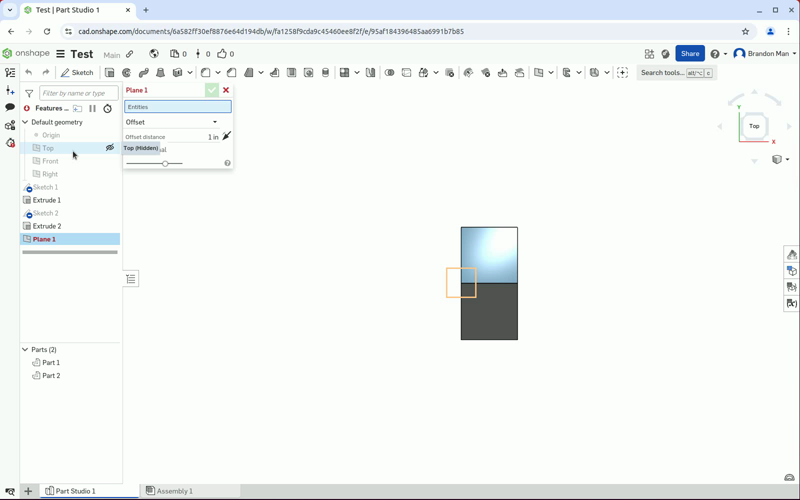
click(73, 150)
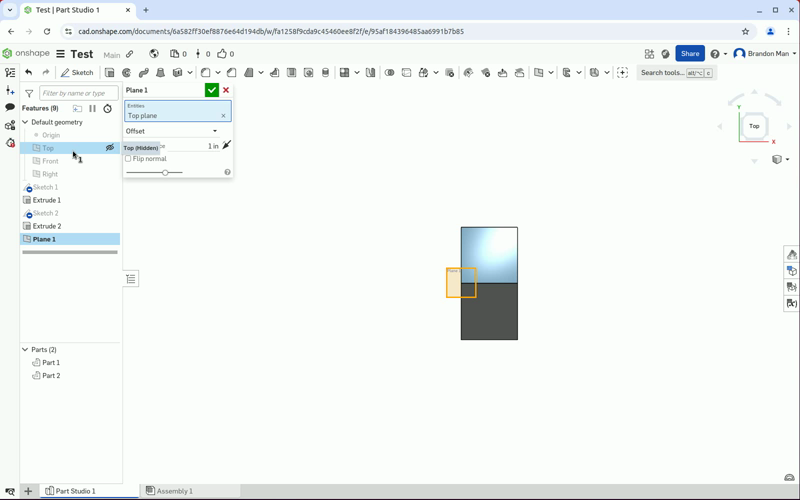
key(tab, 2)
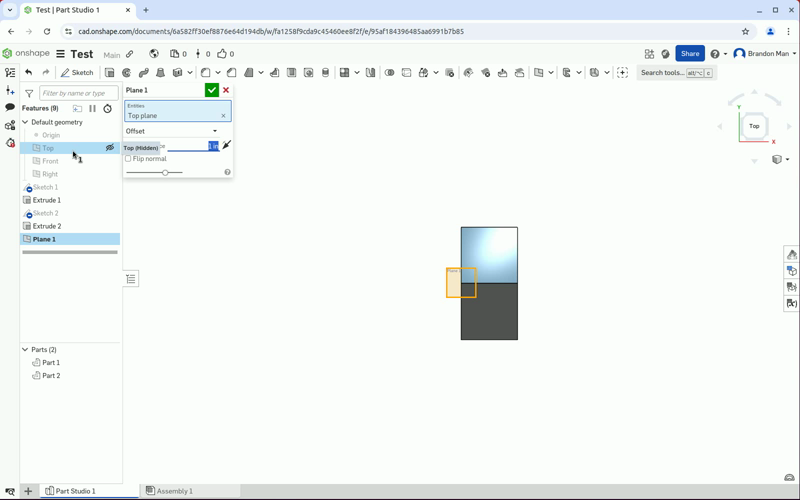
text(17.316)
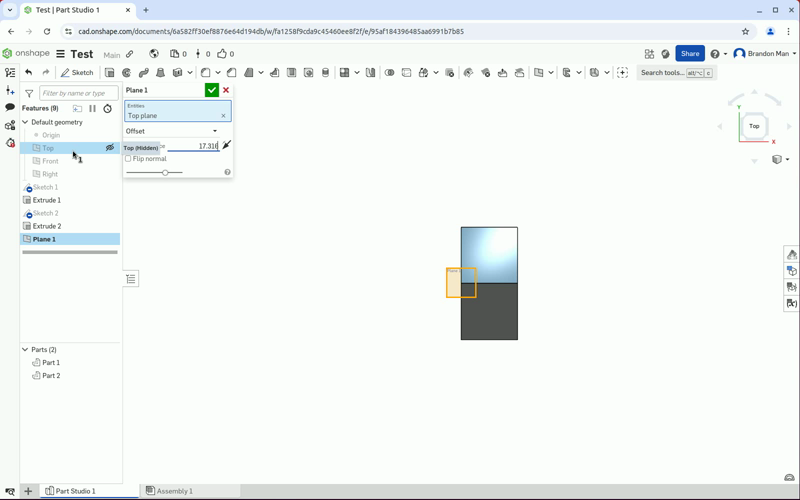
key(enter, 2)
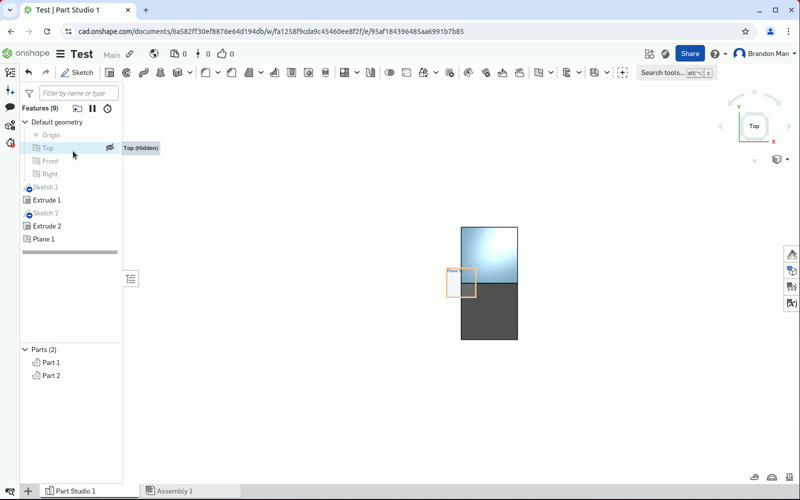
key(shift+s)
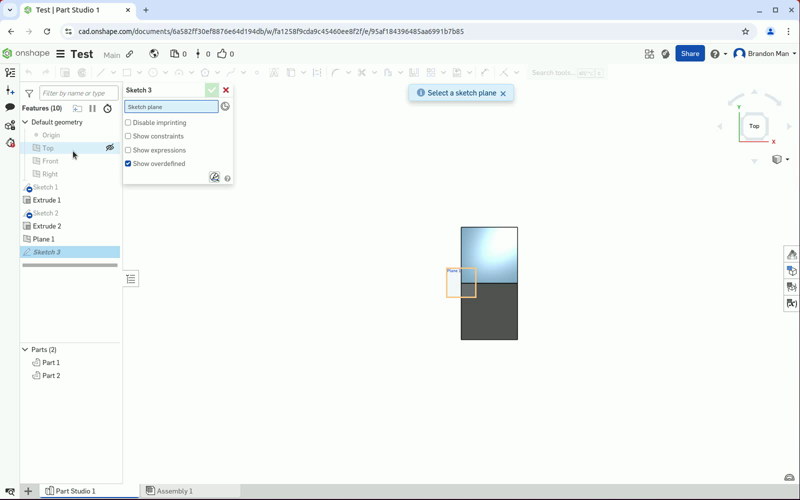
mouse_move(73, 241)
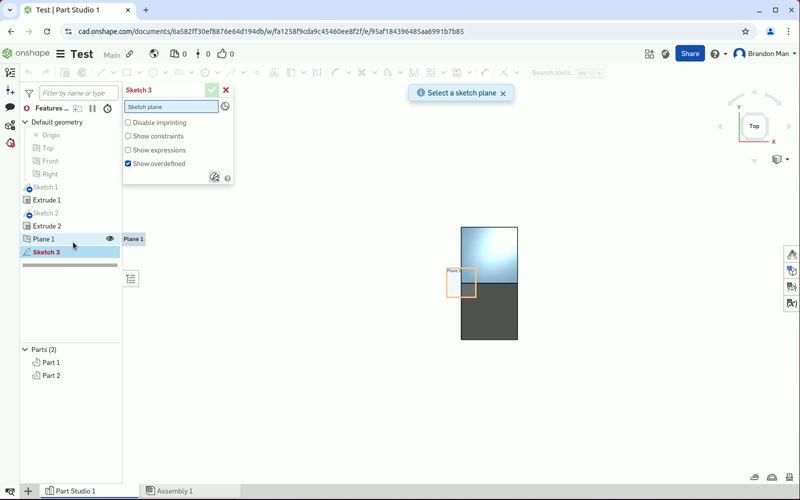
click(73, 241)
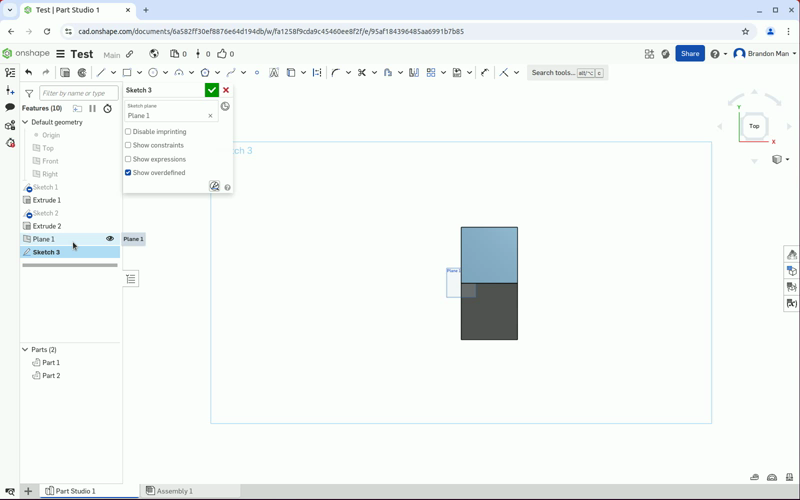
mouse_move(73, 352)
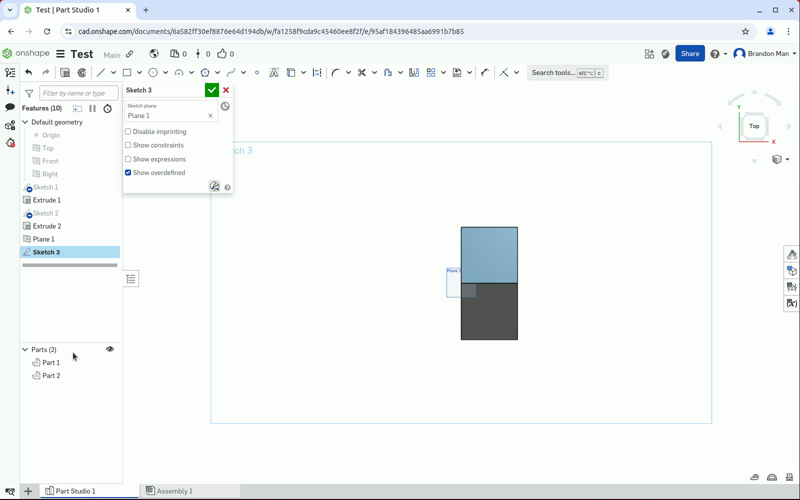
key(y)
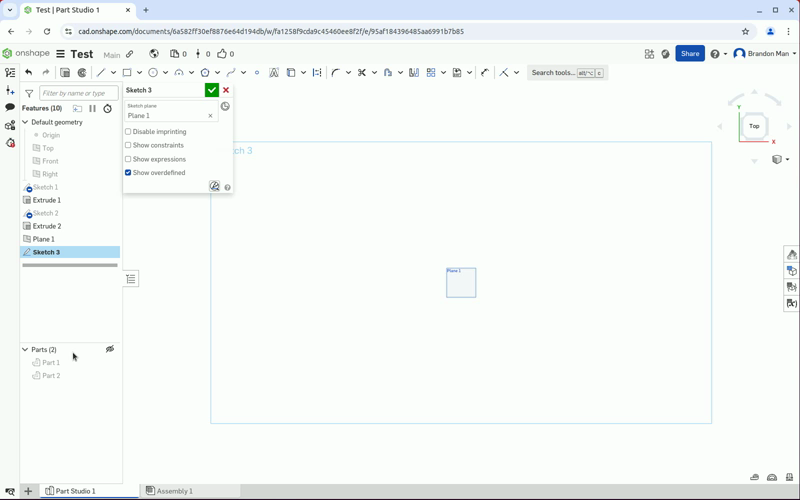
key(c)
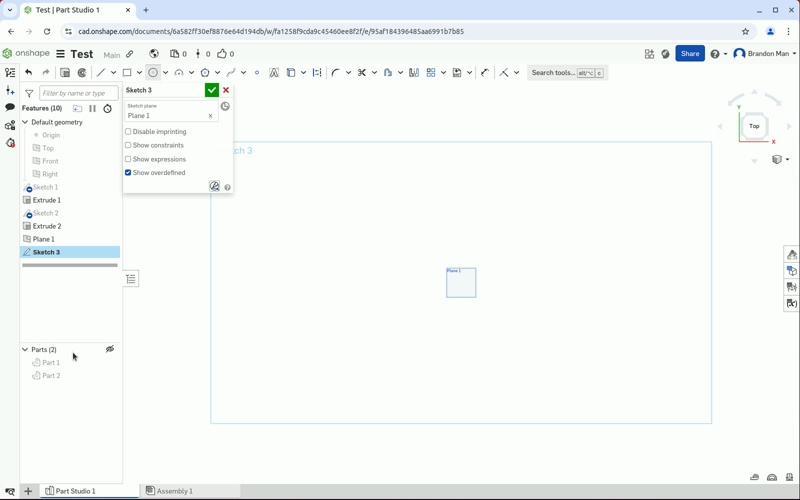
key_down(shift)
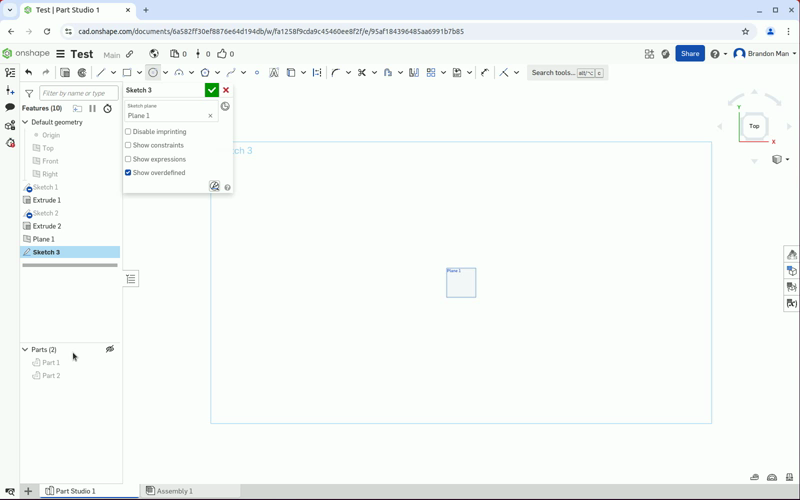
mouse_move(489, 254)
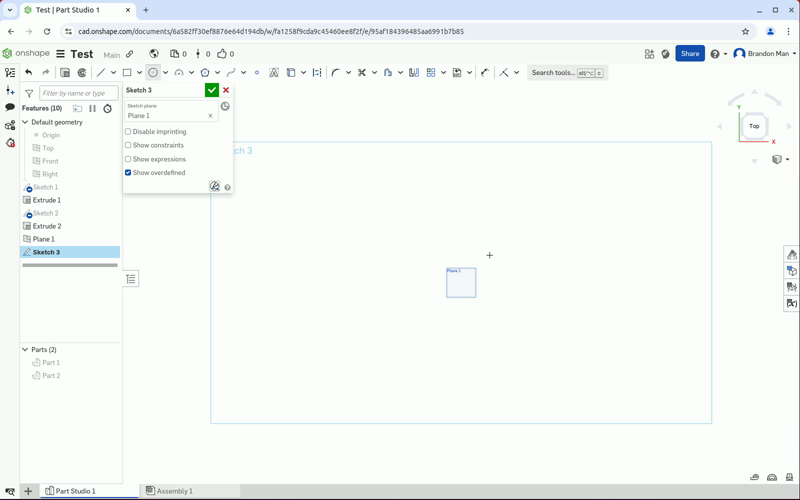
click(489, 254)
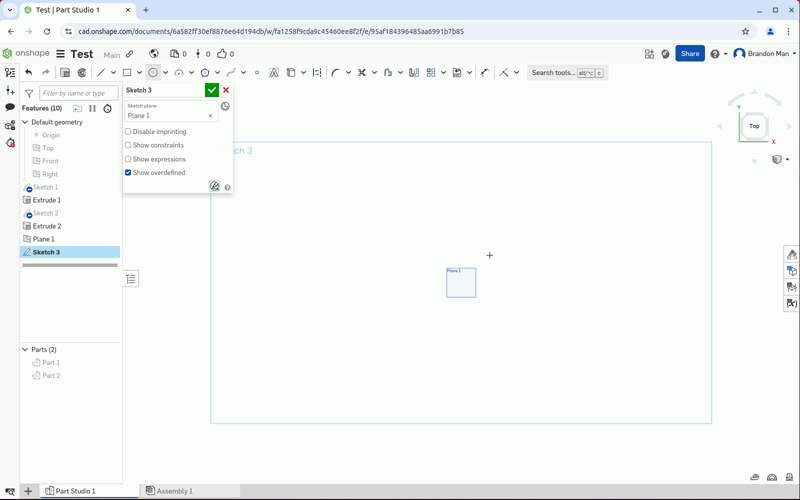
key_up(shift)
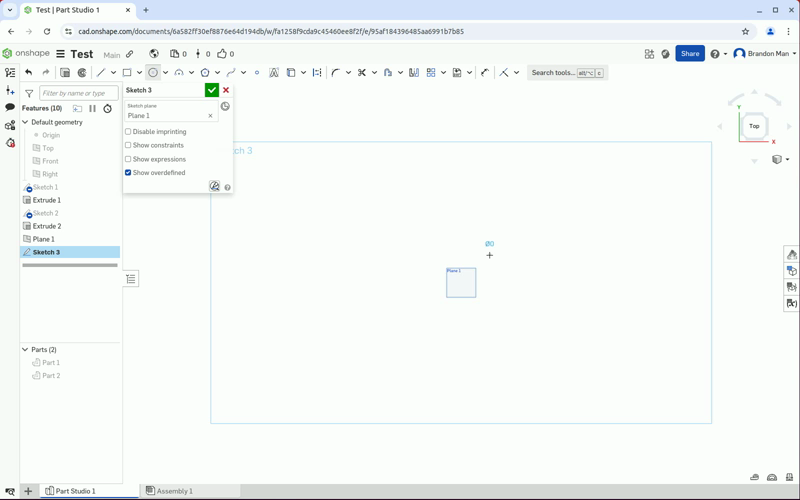
mouse_move(518, 254)
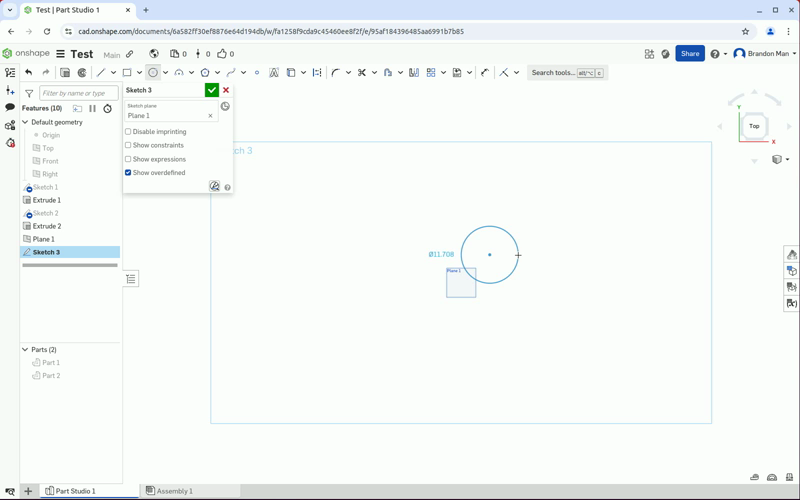
click(518, 254)
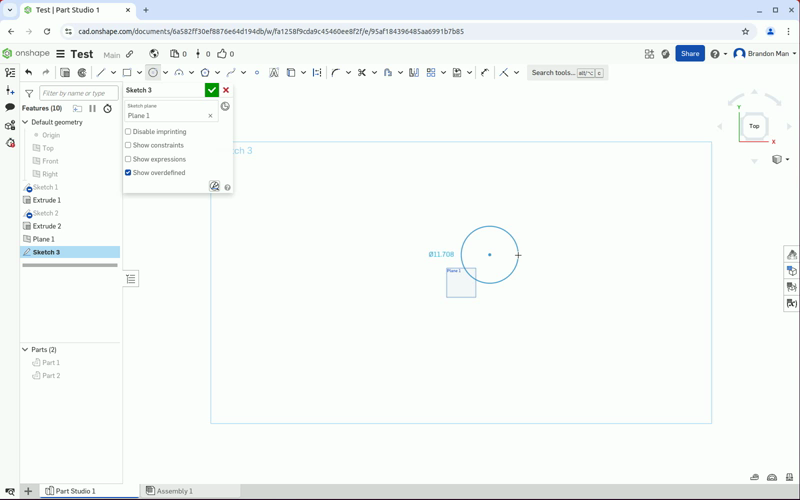
key(esc)
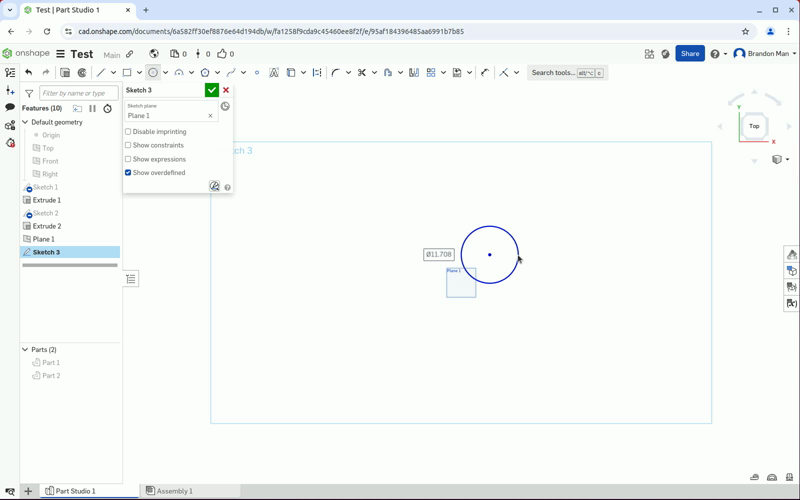
mouse_move(492, 259)
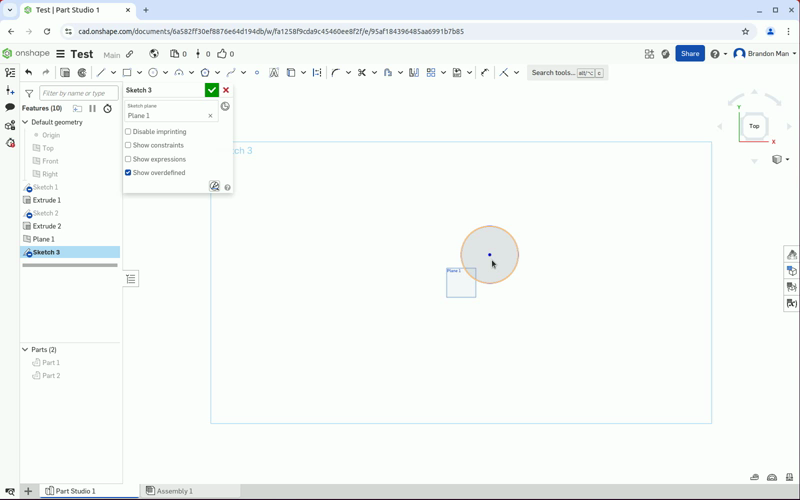
click(492, 259)
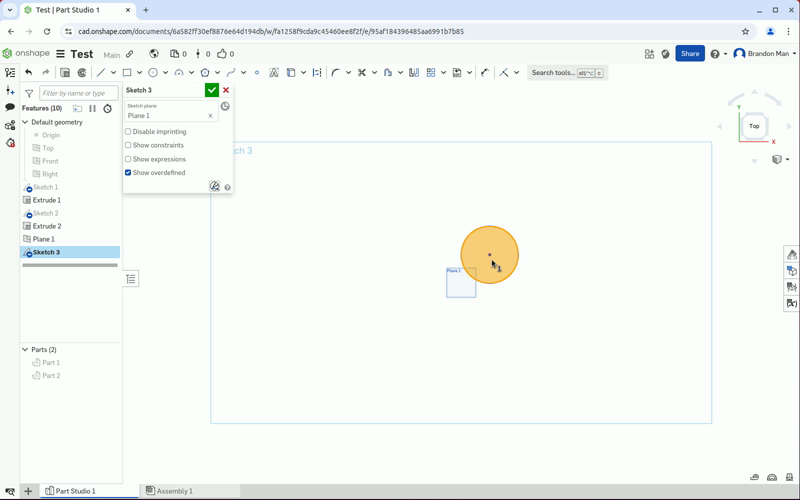
mouse_move(73, 352)
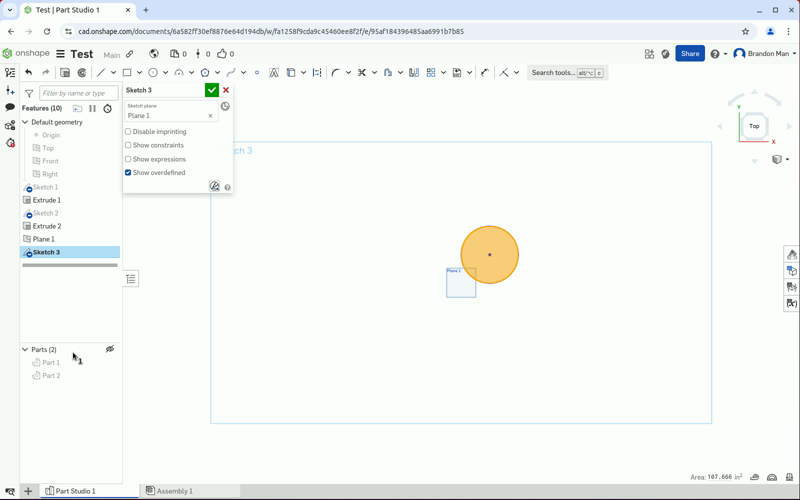
key(shift+y)
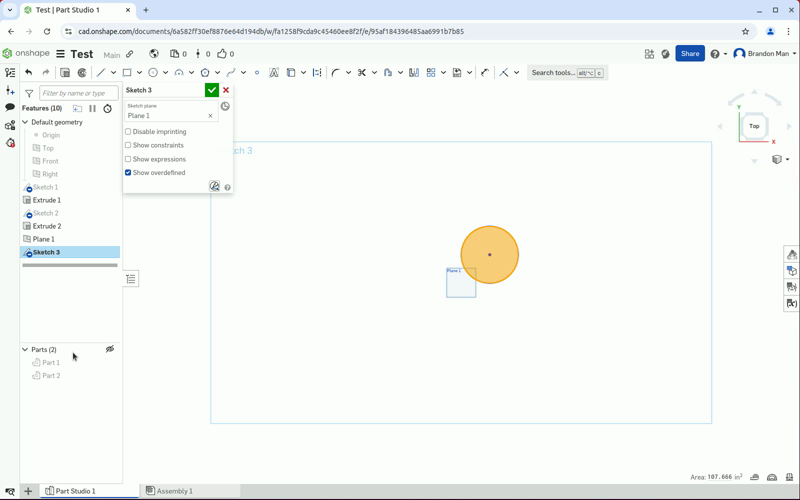
key(shift+e)
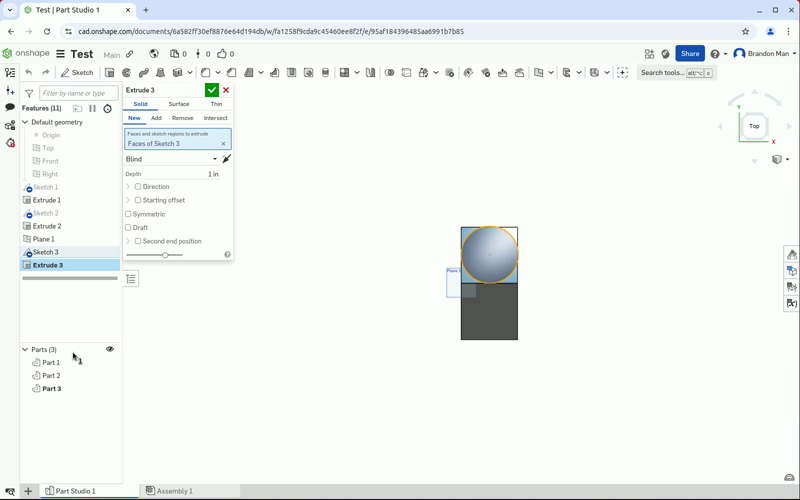
mouse_move(143, 106)
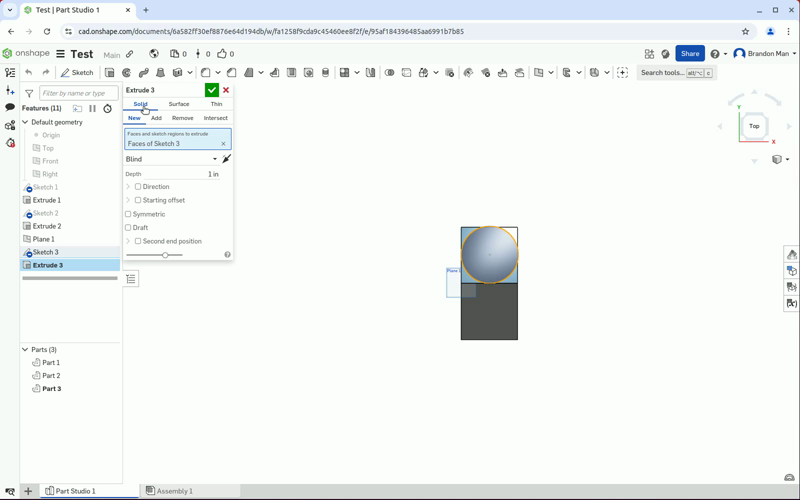
click(143, 106)
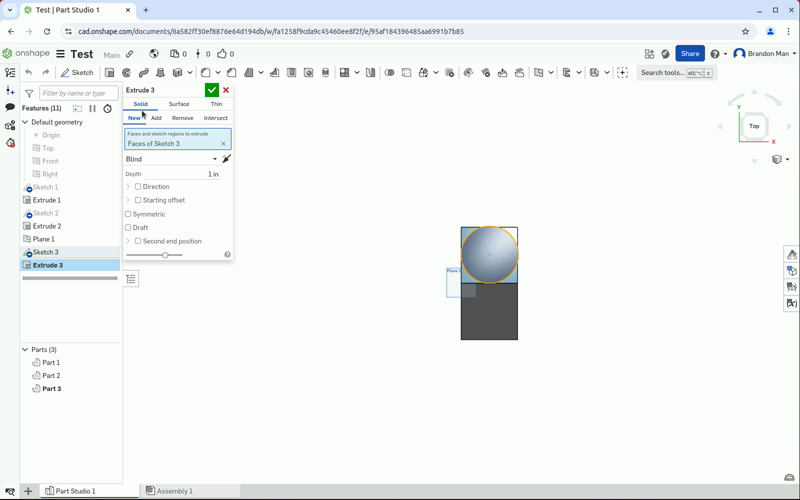
mouse_move(137, 120)
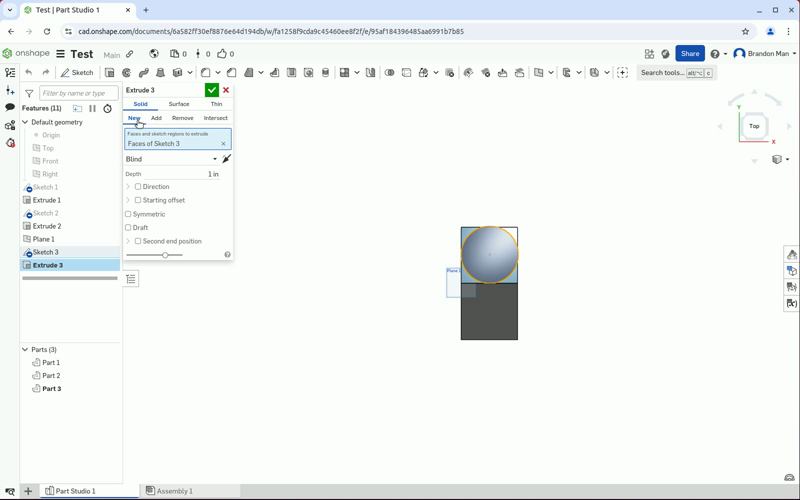
click(137, 120)
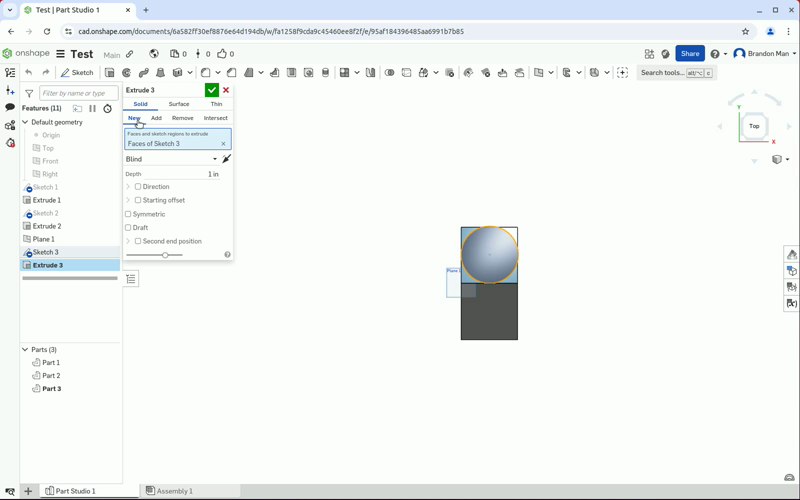
key(tab, 4)
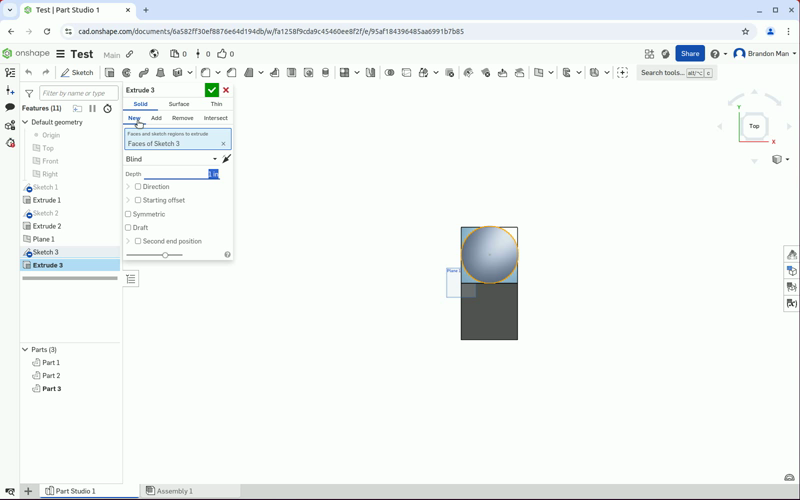
text(2.889)
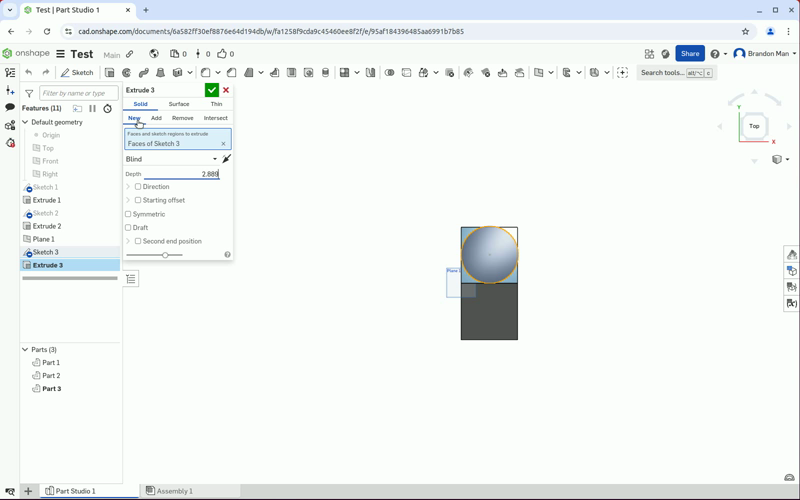
key(enter)
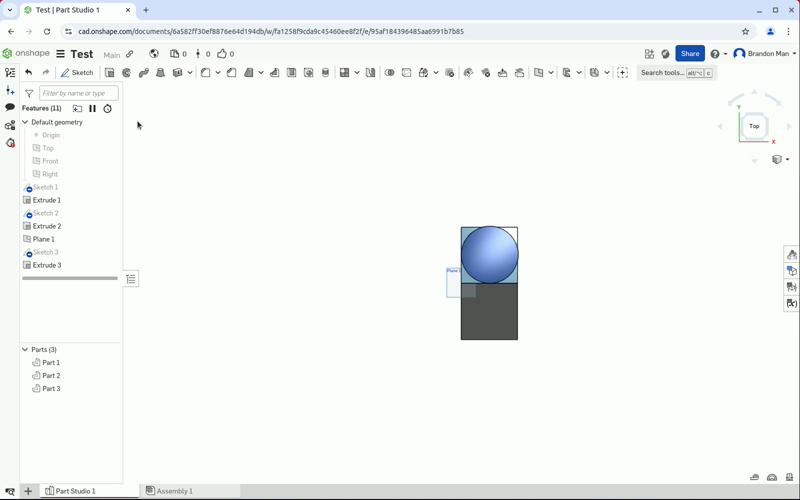
key(shift+h)
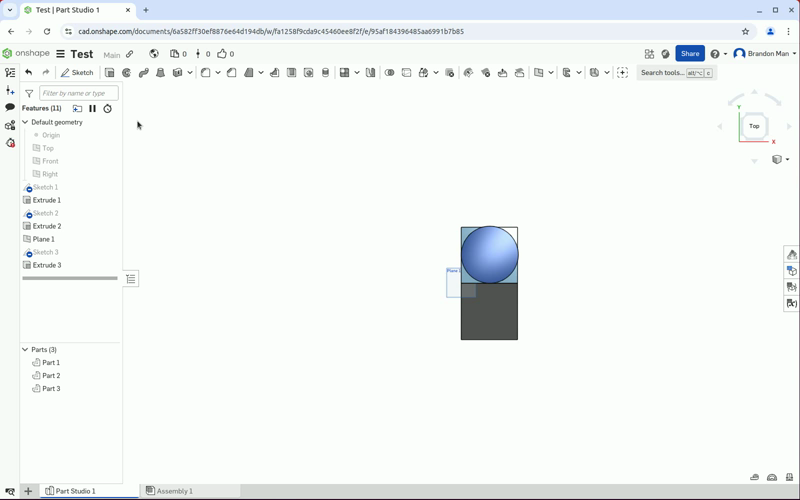
key(shift+h)
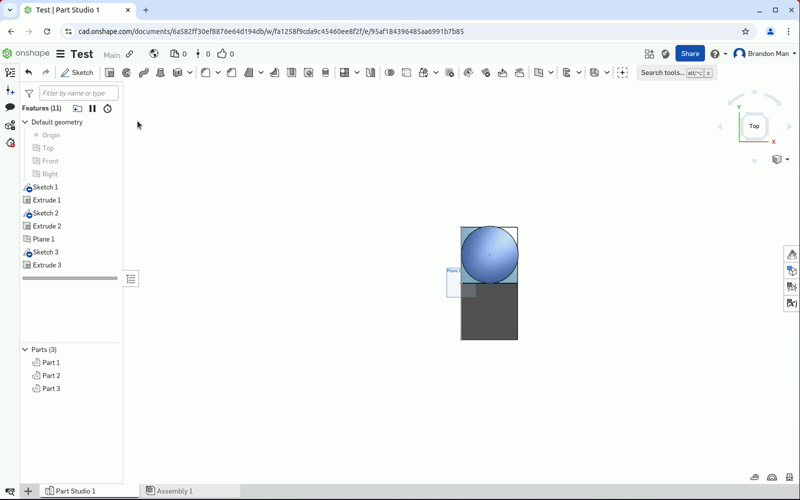
key(shift+7)
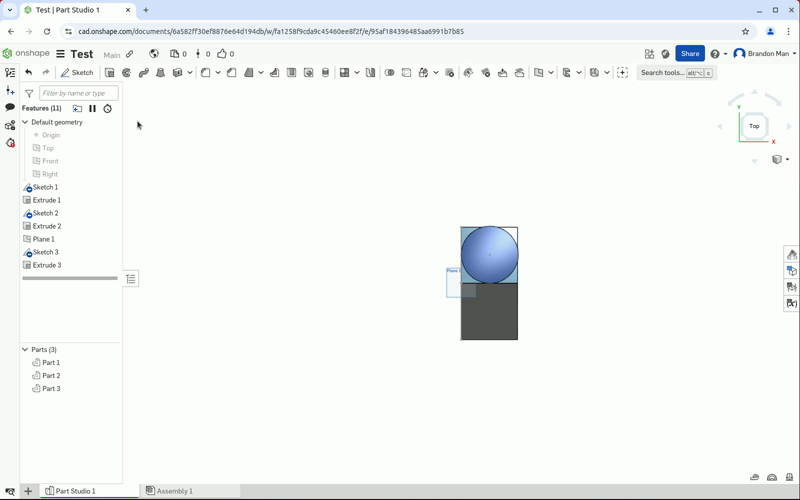
key(up, 3)
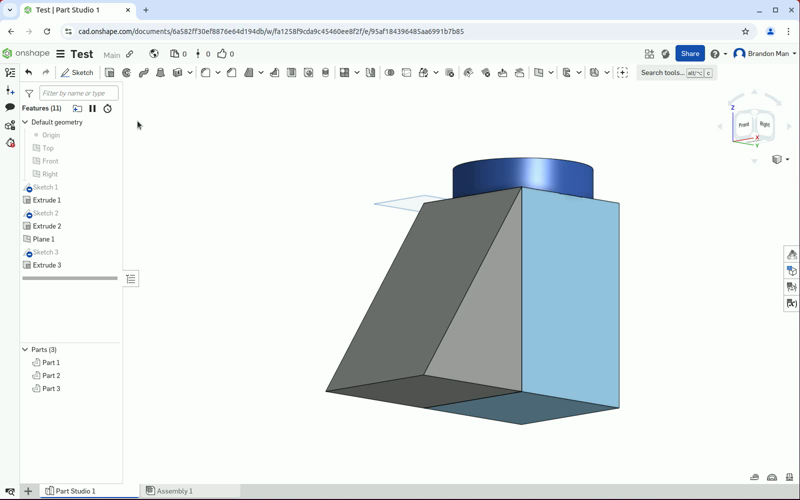
key(left, 3)
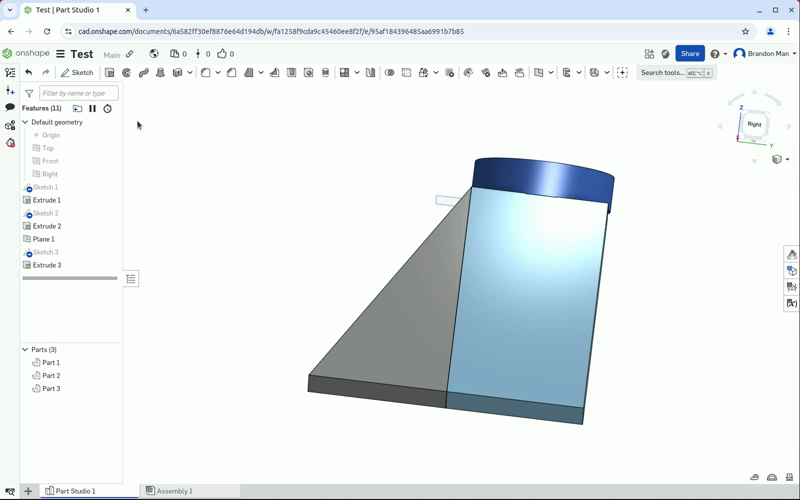
key(right, 3)
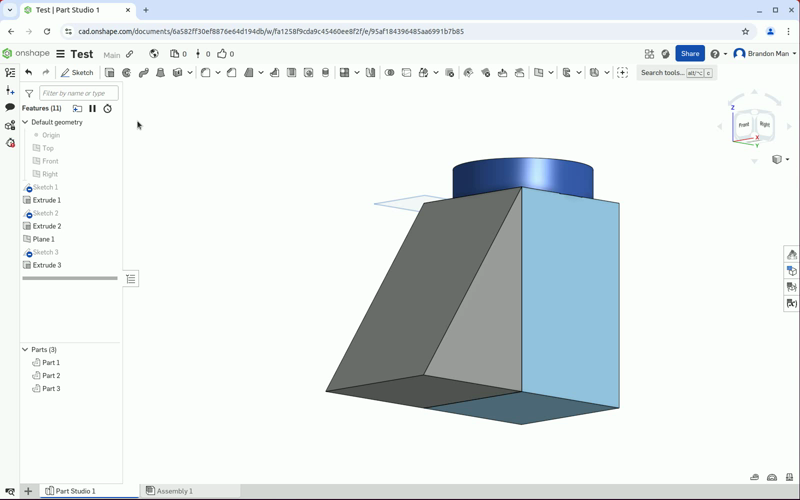
key(down, 3)
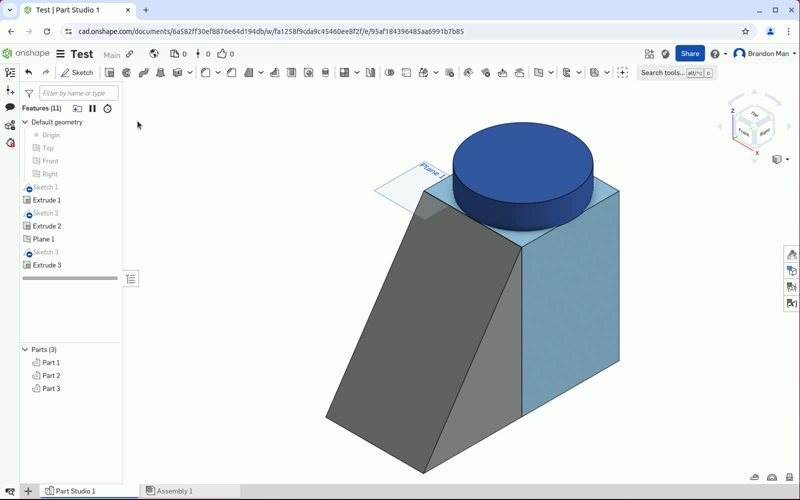
mouse_move(73, 189)
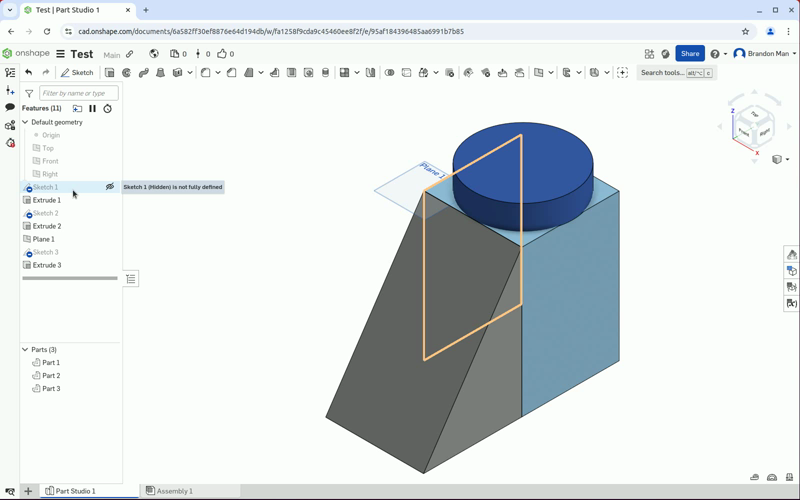
click(73, 189)